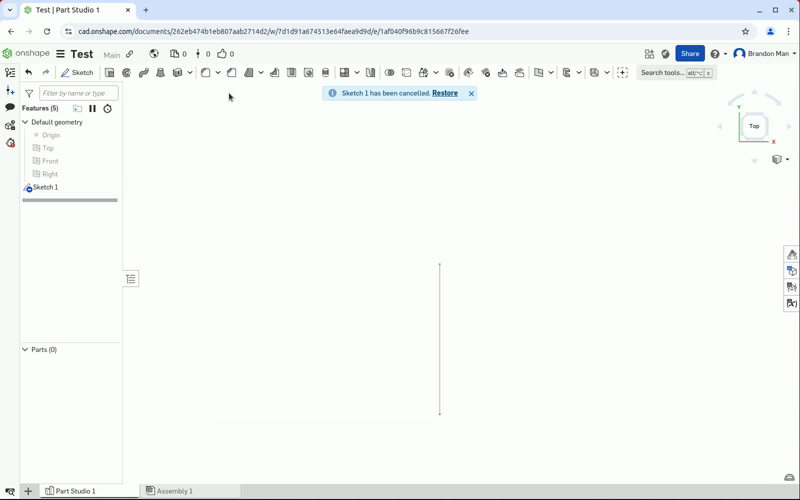
key(shift+h)
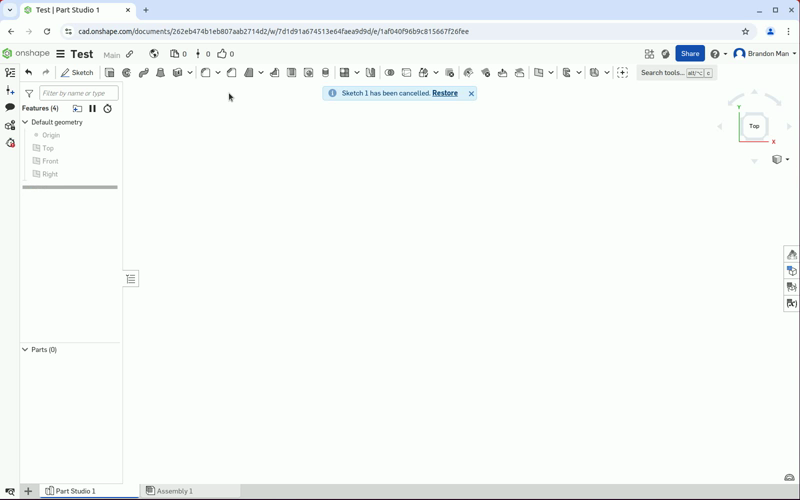
key(shift+s)
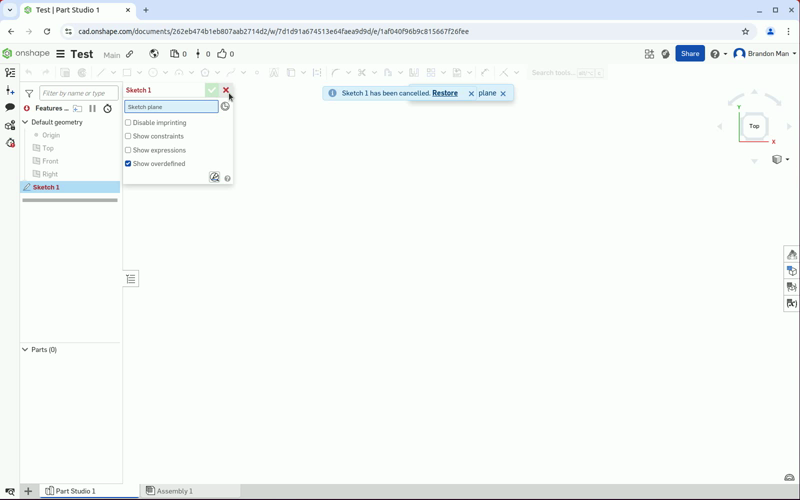
mouse_move(73, 150)
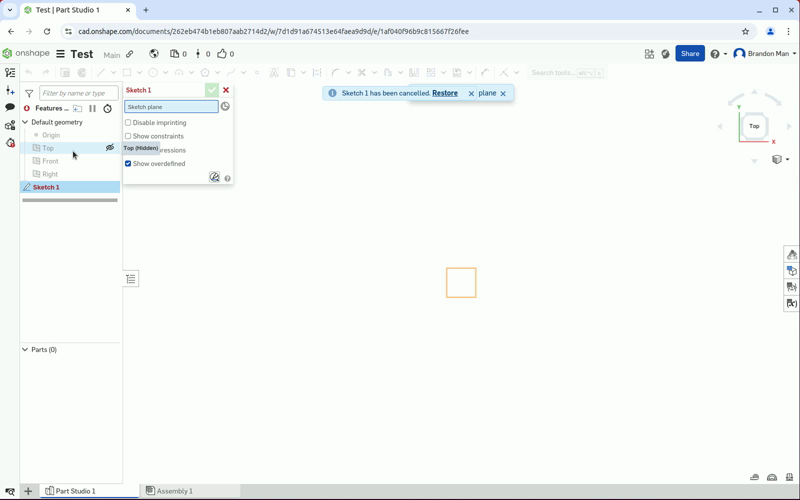
click(73, 150)
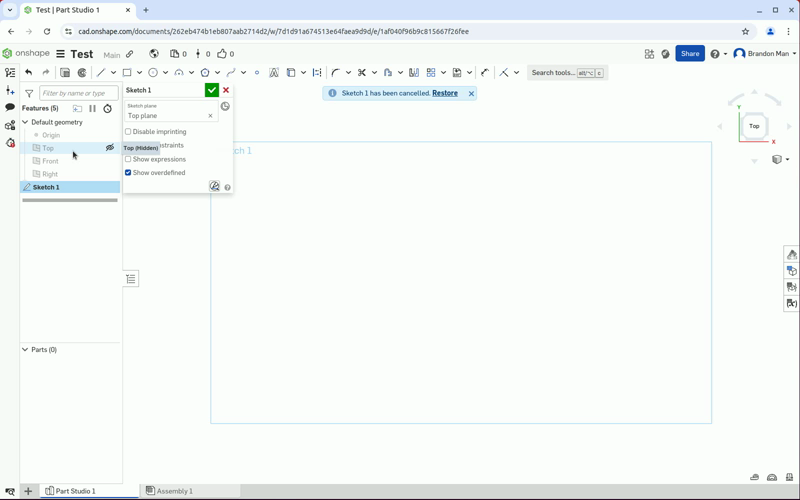
mouse_move(73, 352)
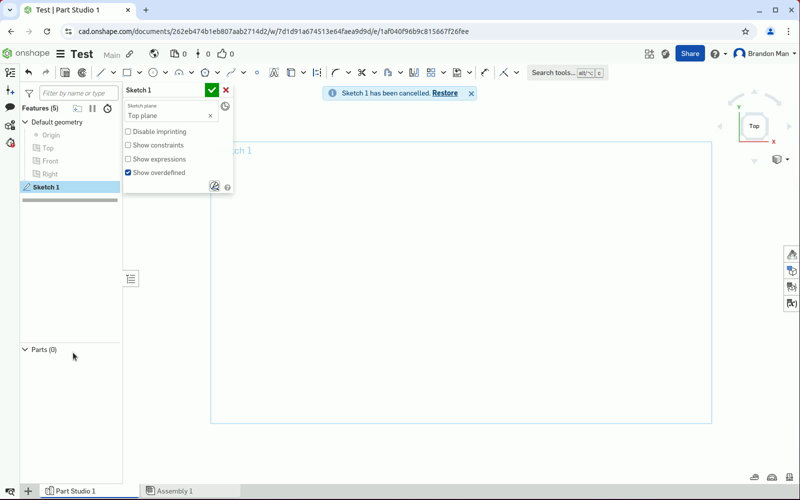
key(y)
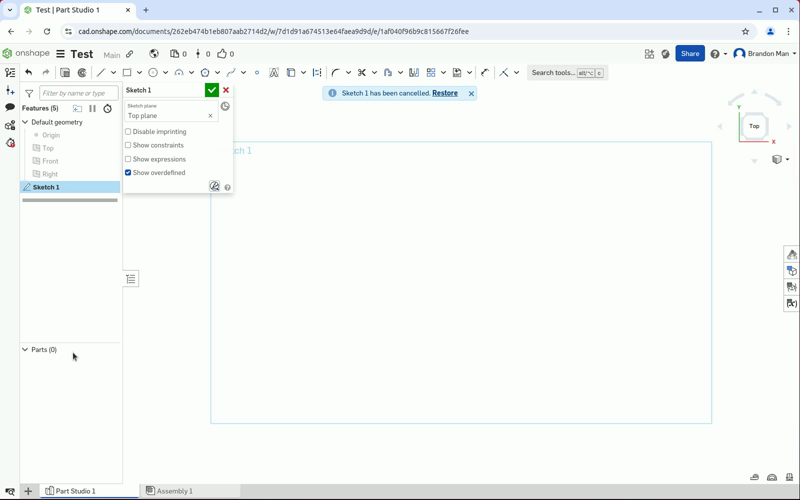
key(l)
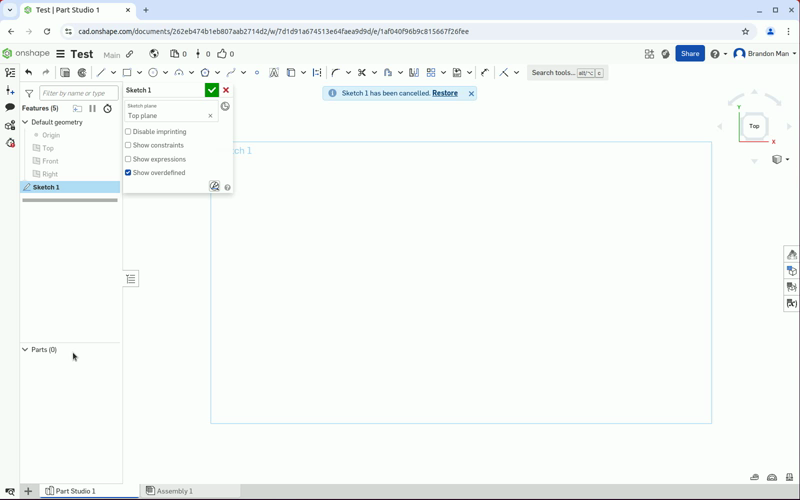
key_down(shift)
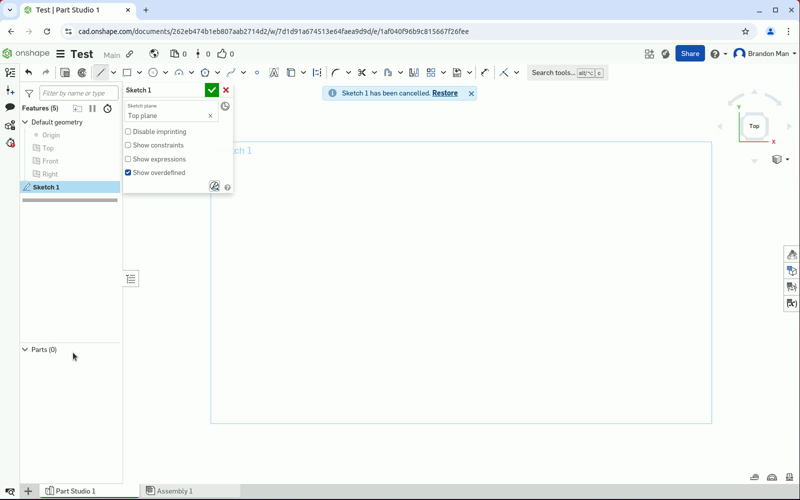
mouse_move(460, 282)
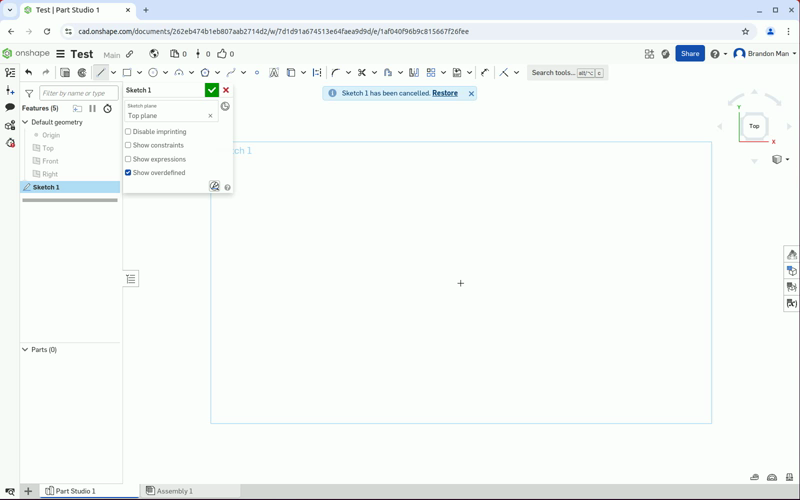
click(460, 282)
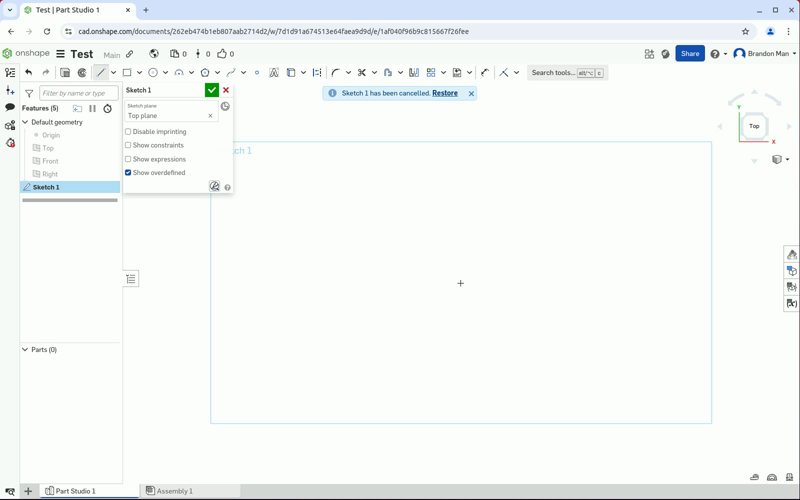
key_up(shift)
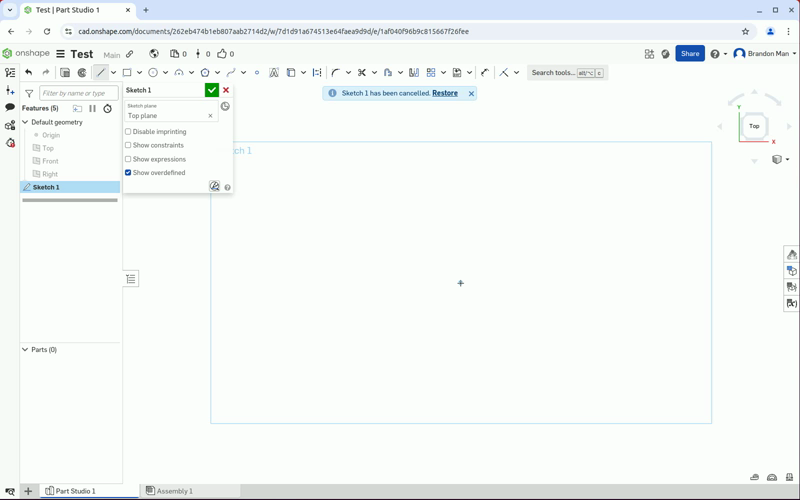
key_down(shift)
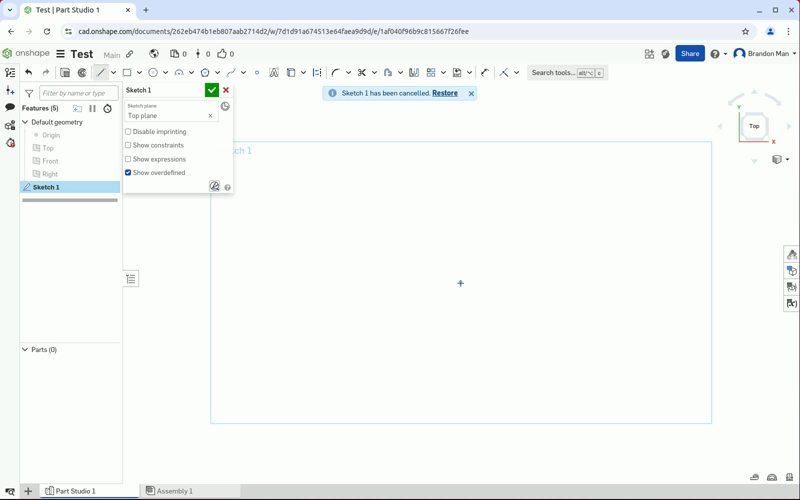
mouse_move(535, 282)
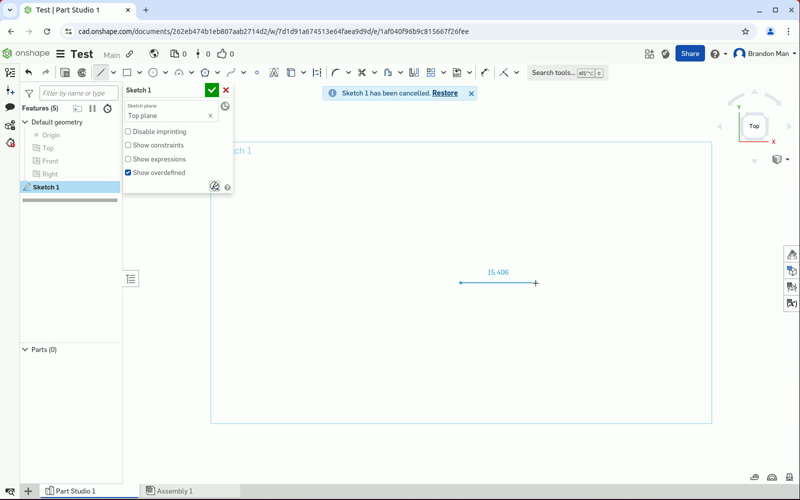
click(535, 282)
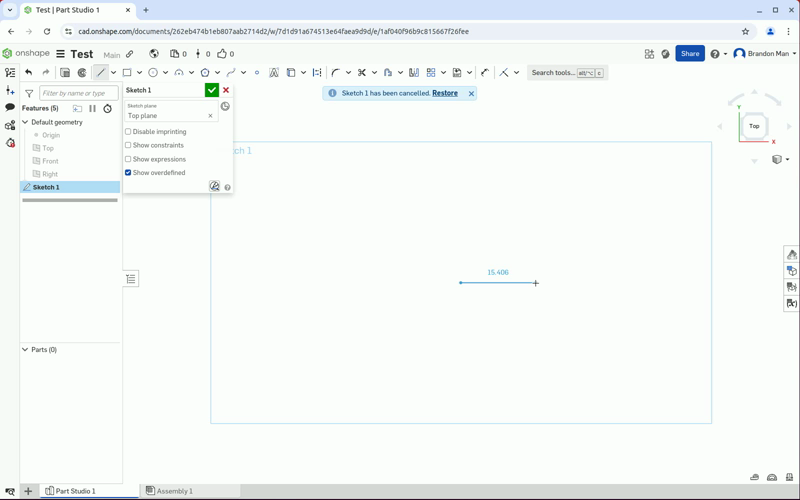
key_up(shift)
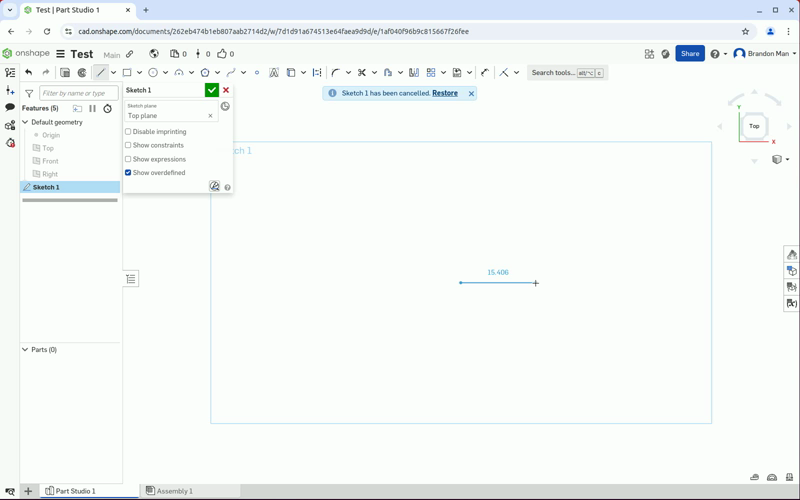
key_down(shift)
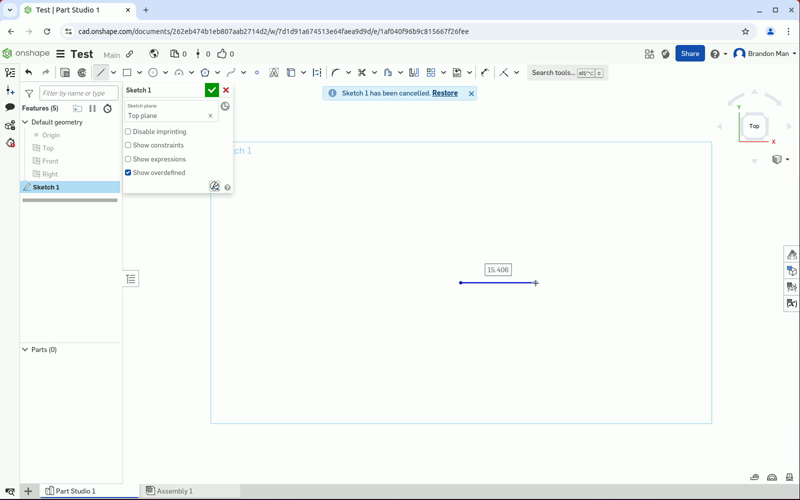
mouse_move(535, 170)
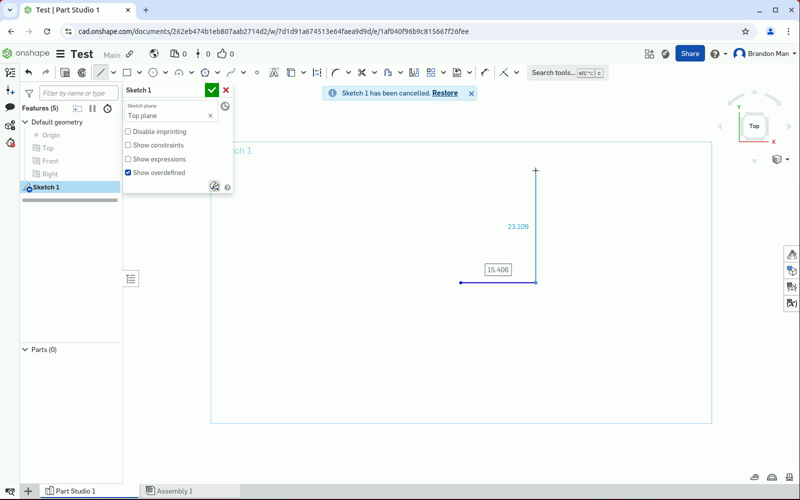
click(535, 170)
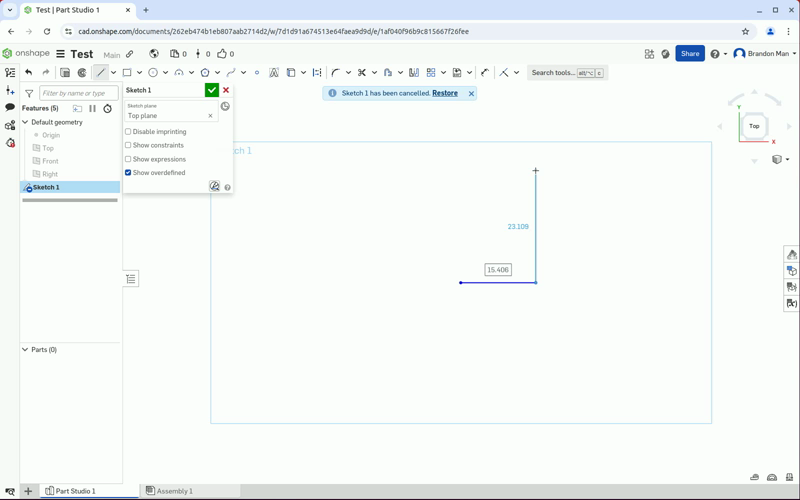
key_up(shift)
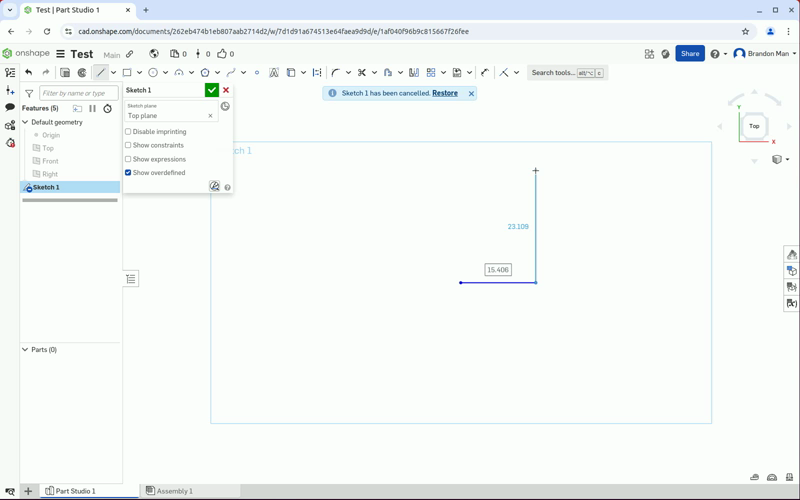
key_down(shift)
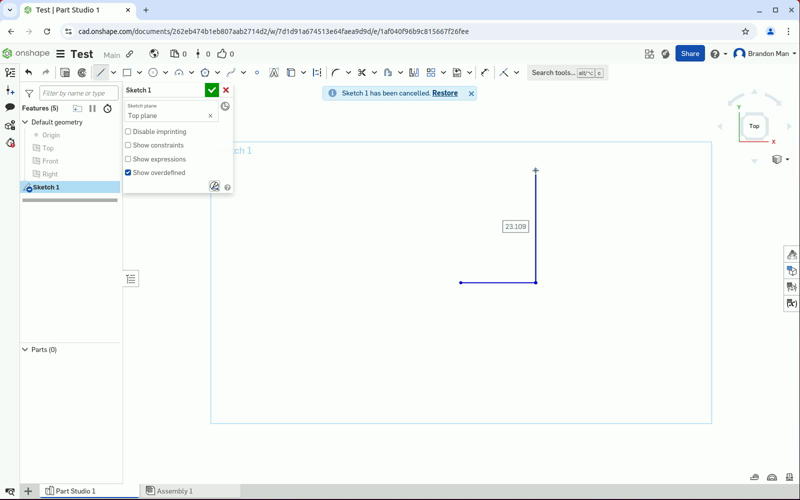
mouse_move(460, 170)
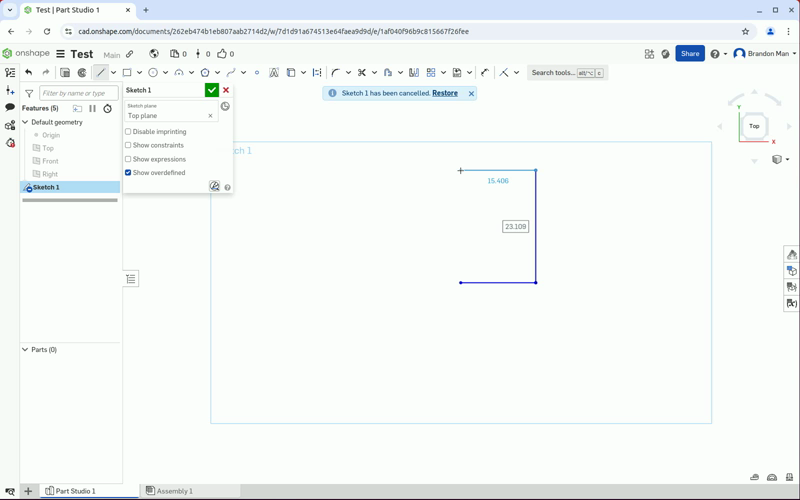
click(460, 170)
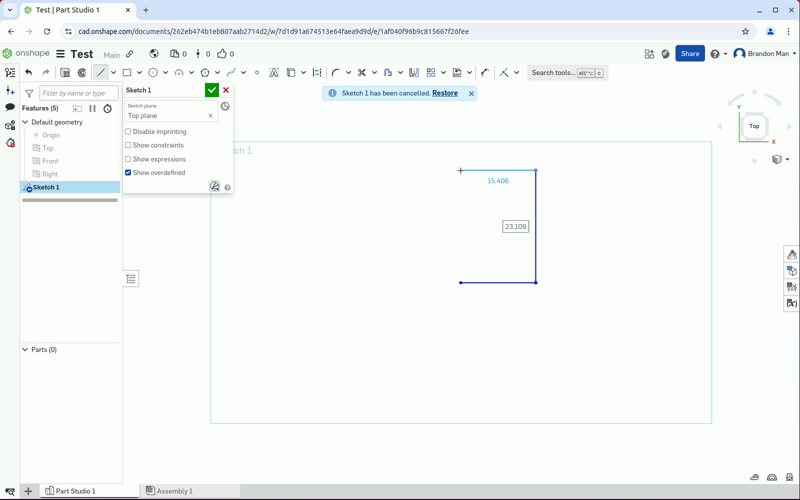
key_up(shift)
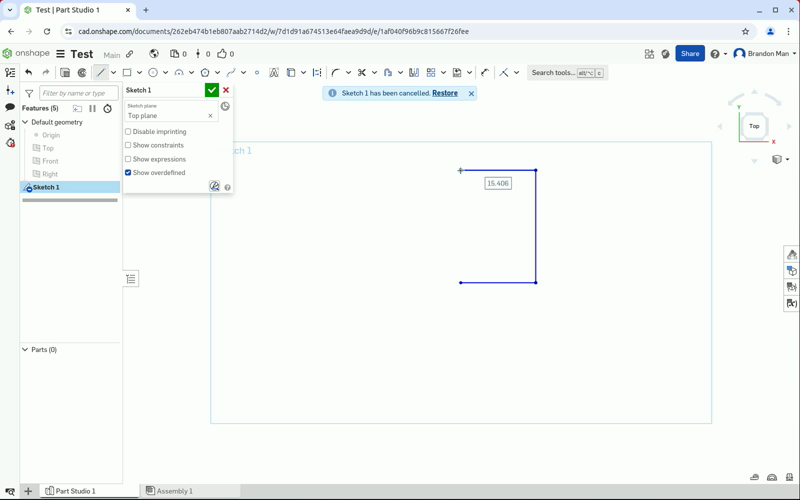
key_down(shift)
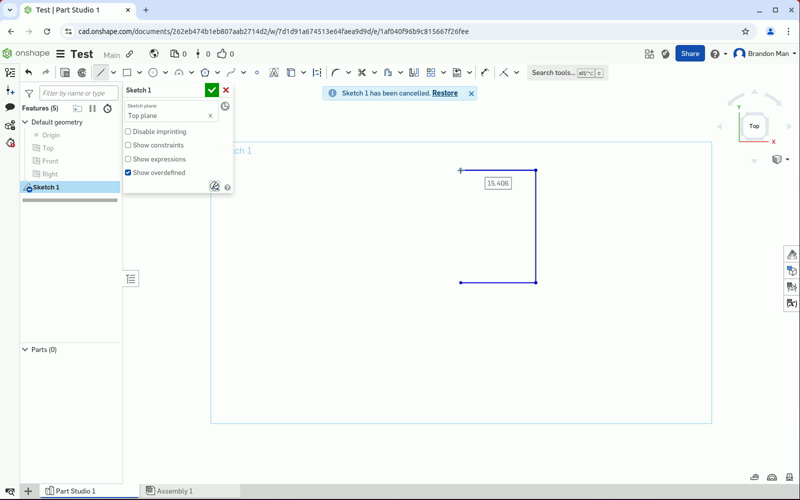
mouse_move(460, 282)
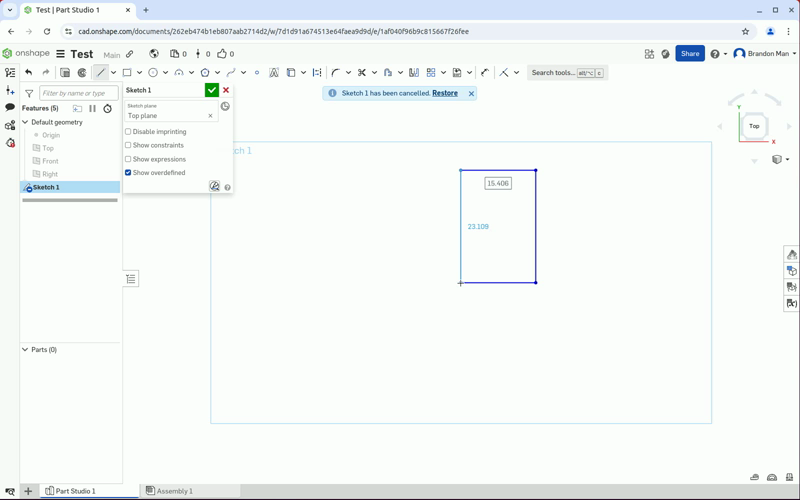
key_up(shift)
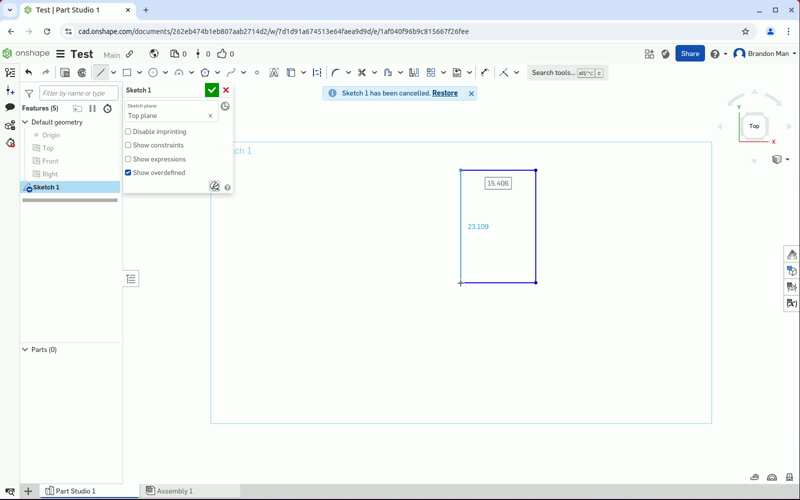
click(460, 282)
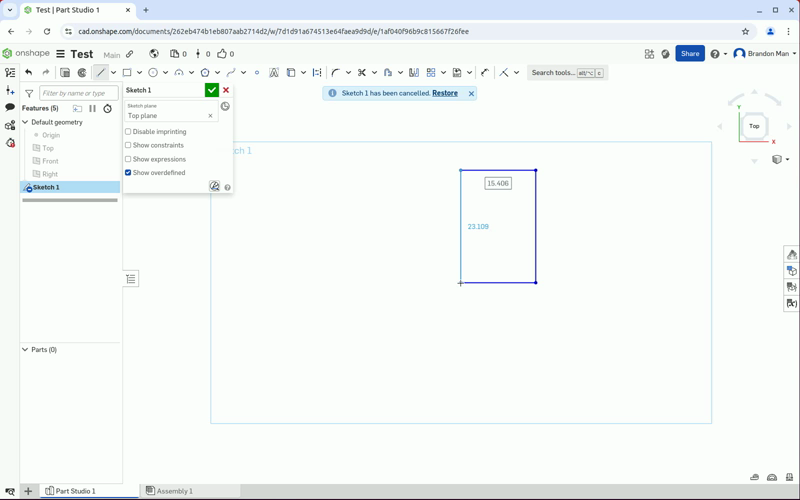
key(esc)
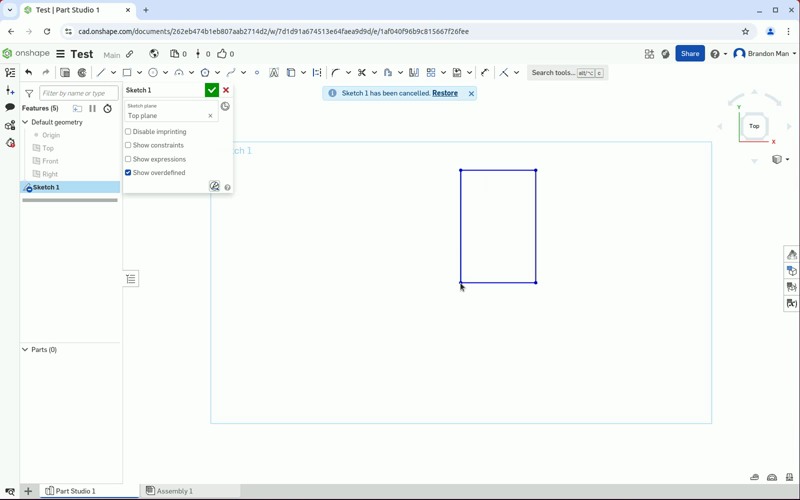
mouse_move(486, 273)
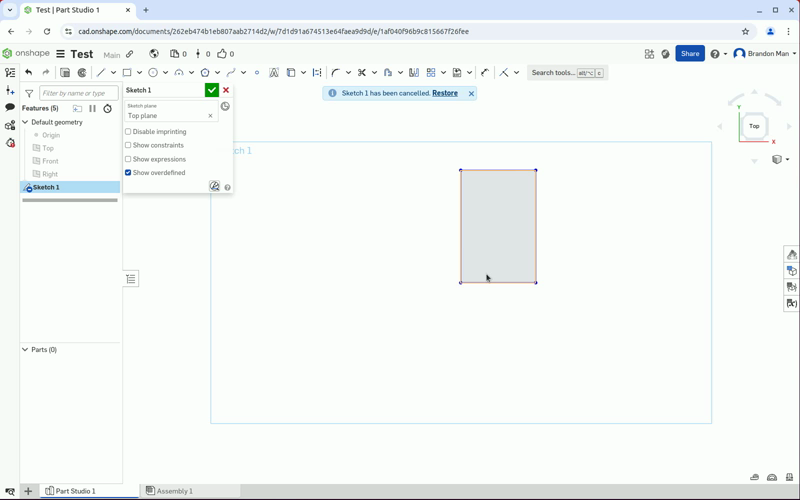
click(486, 273)
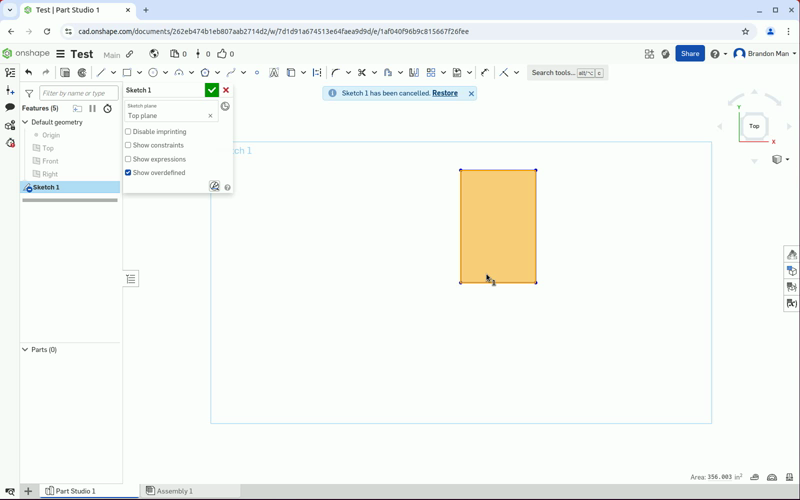
mouse_move(73, 352)
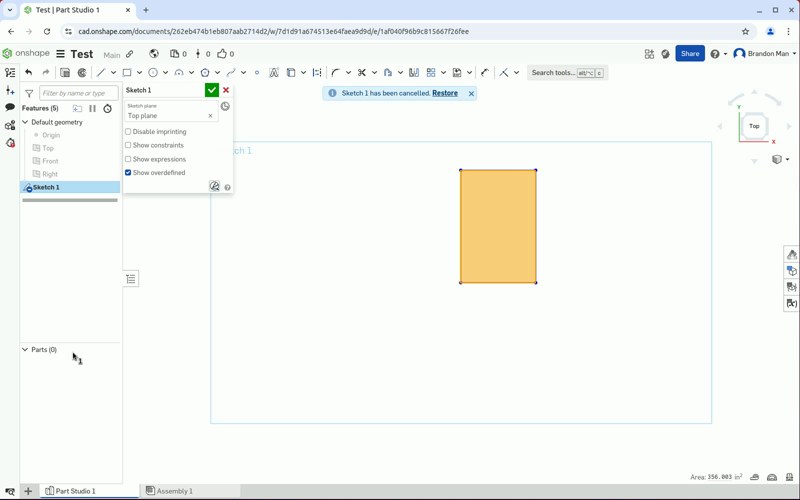
key(shift+y)
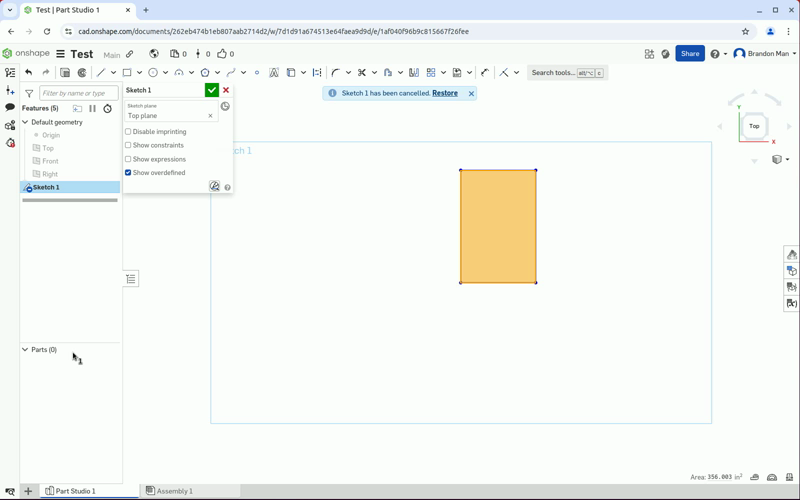
key(shift+e)
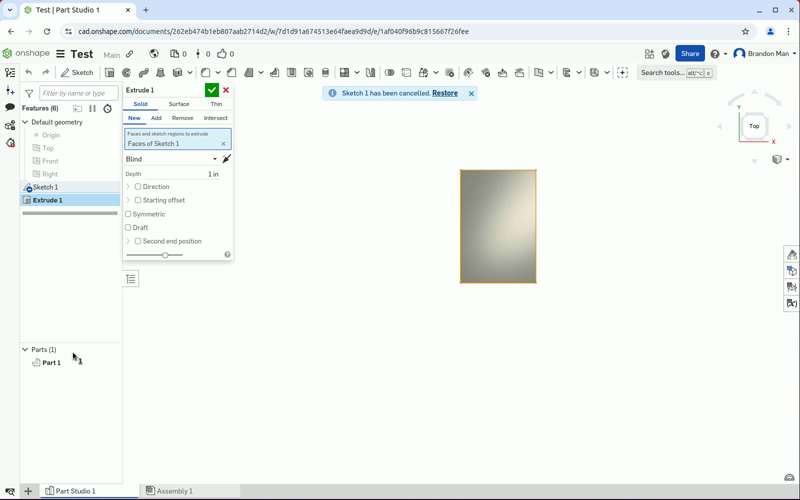
mouse_move(143, 106)
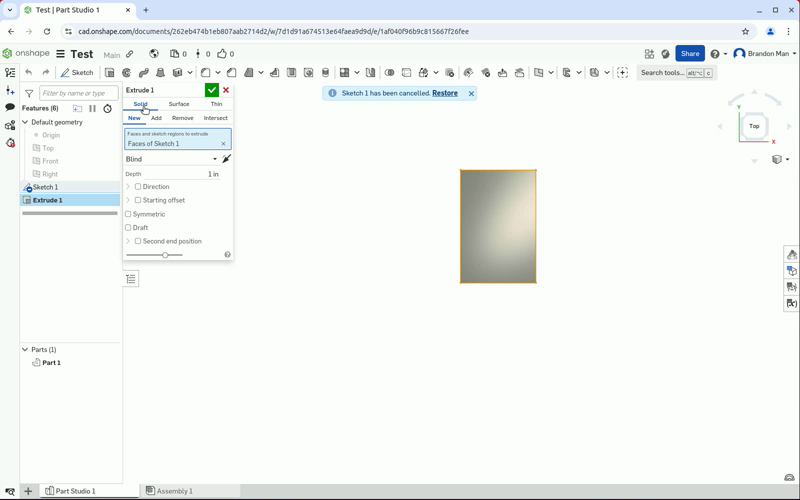
click(143, 106)
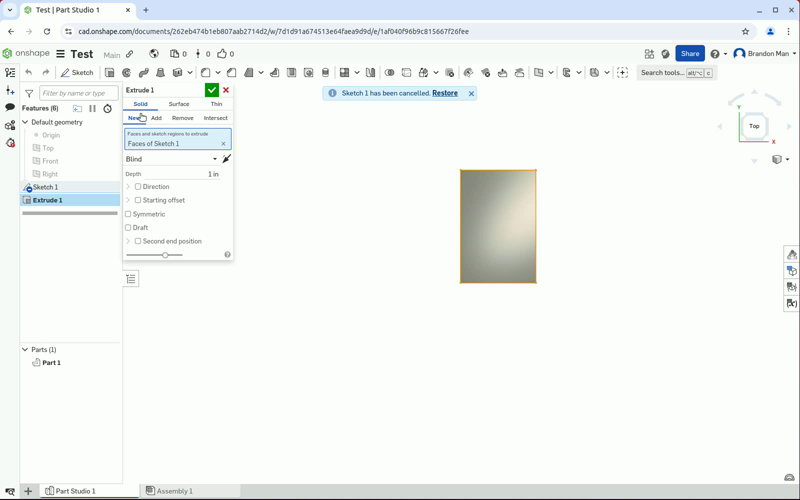
mouse_move(137, 120)
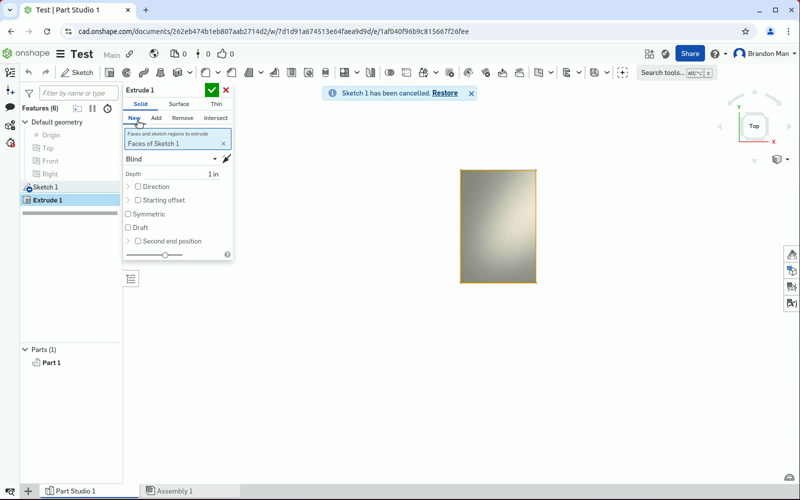
click(137, 120)
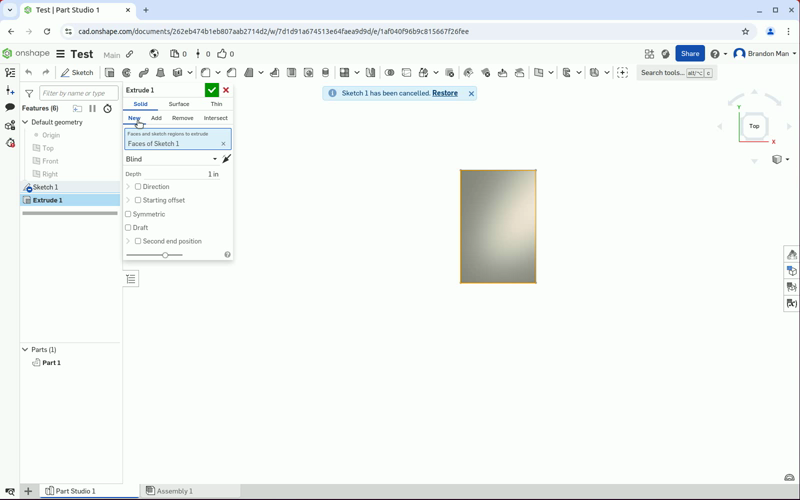
key(tab, 4)
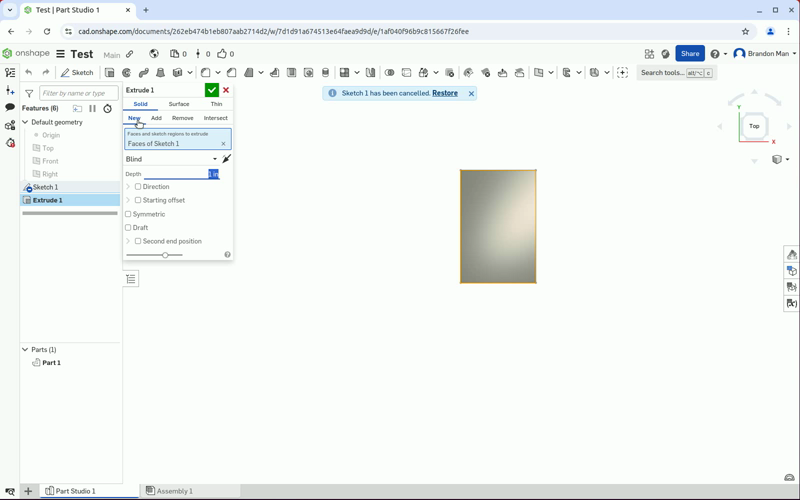
text(9.147)
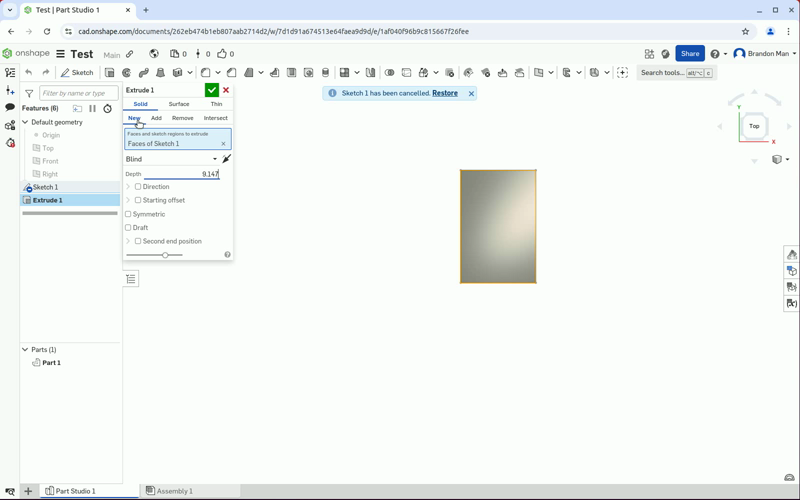
key(enter)
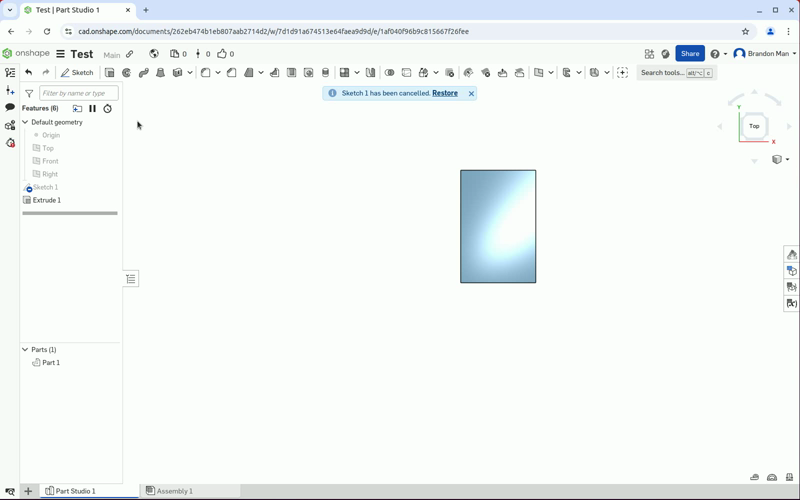
key(shift+h)
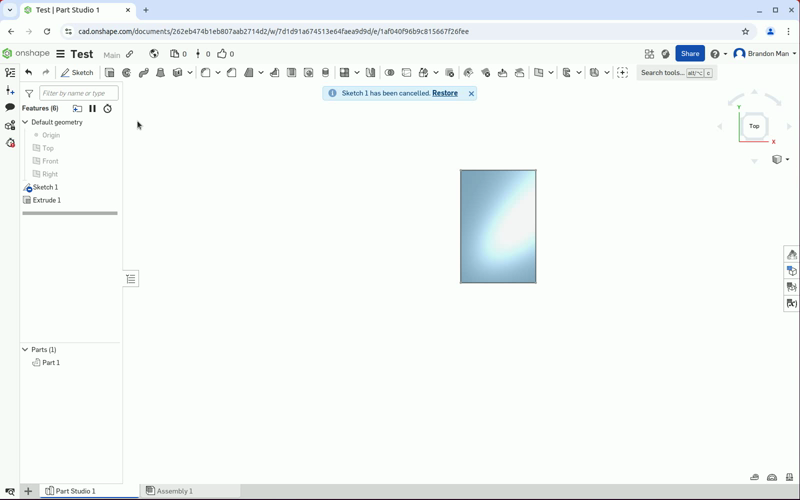
key(shift+h)
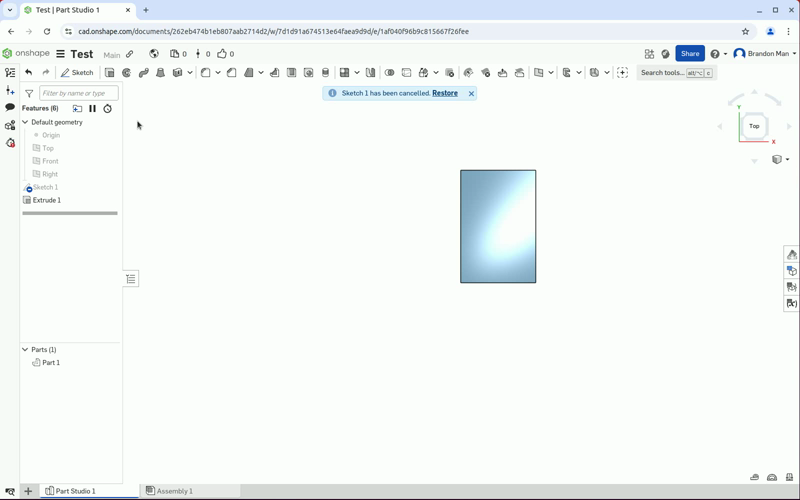
mouse_move(73, 189)
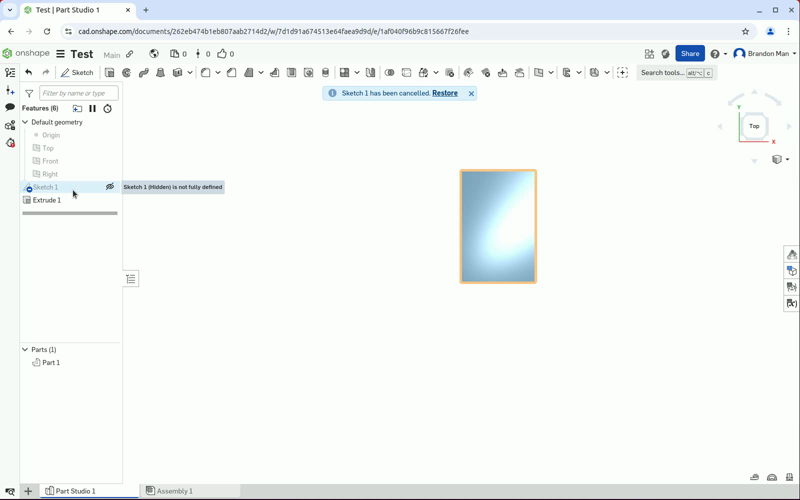
click(73, 189)
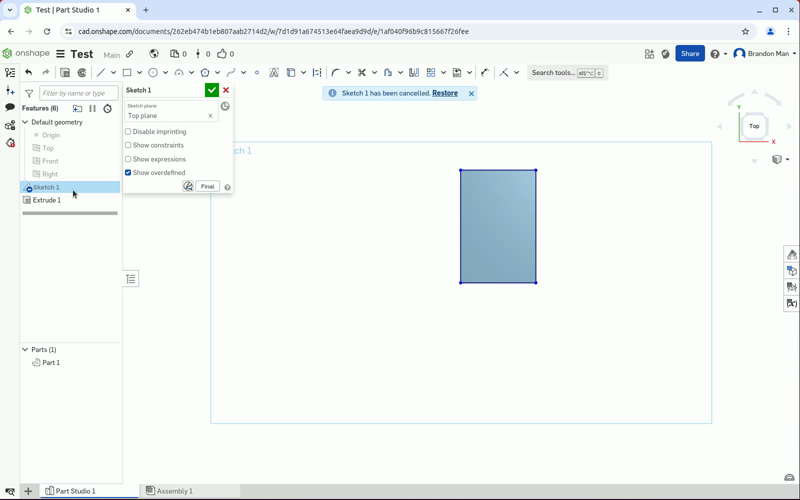
mouse_move(229, 92)
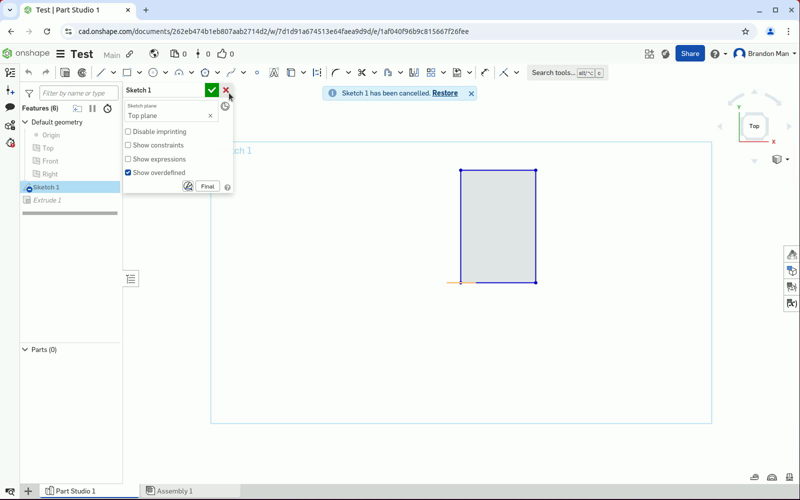
click(229, 92)
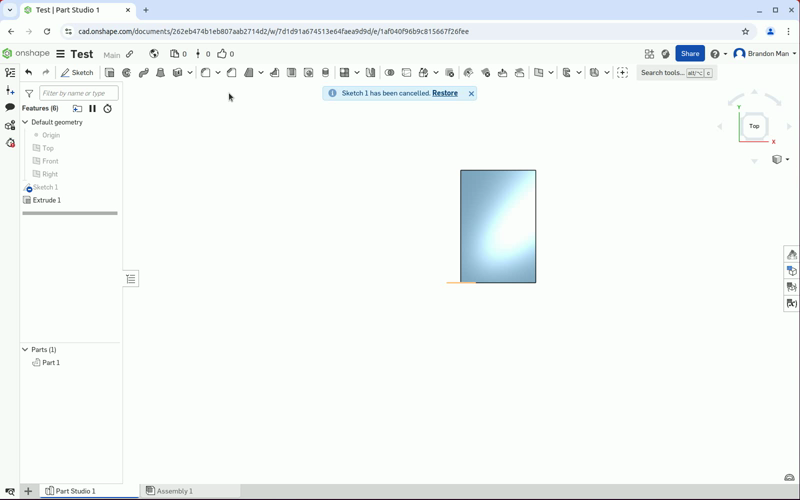
mouse_move(541, 75)
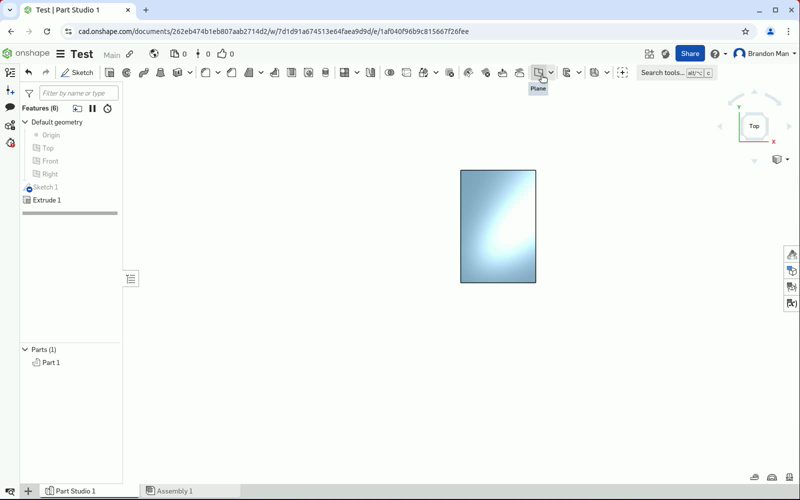
click(541, 75)
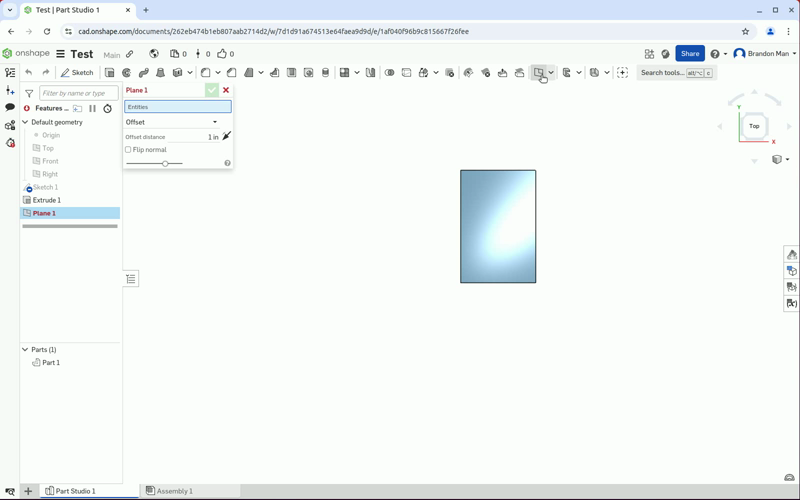
mouse_move(73, 150)
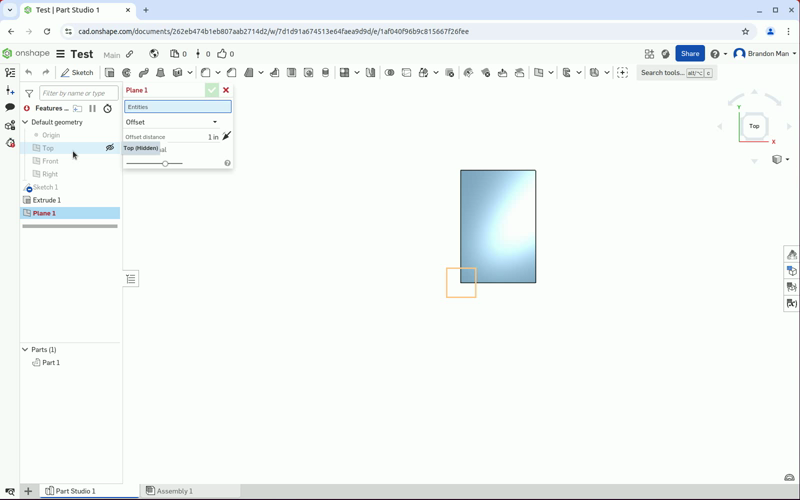
click(73, 150)
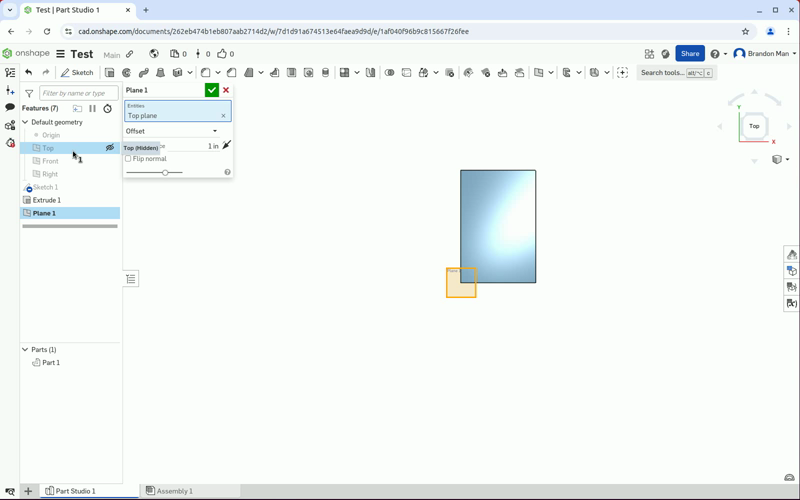
key(tab, 2)
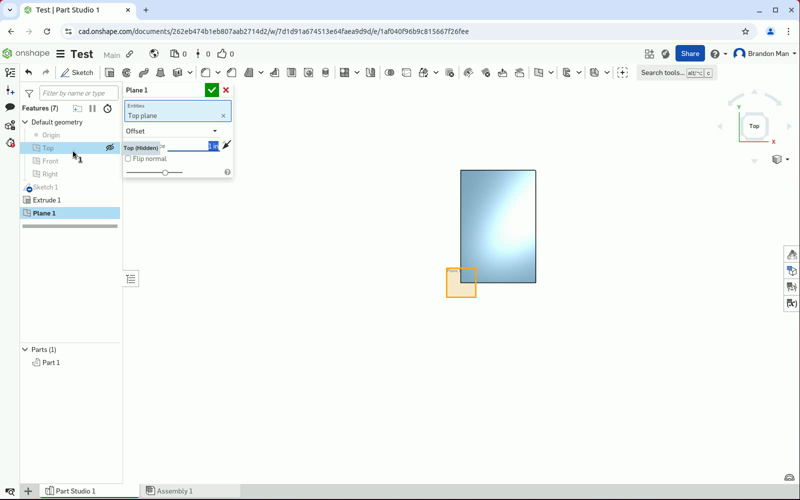
text(9.151)
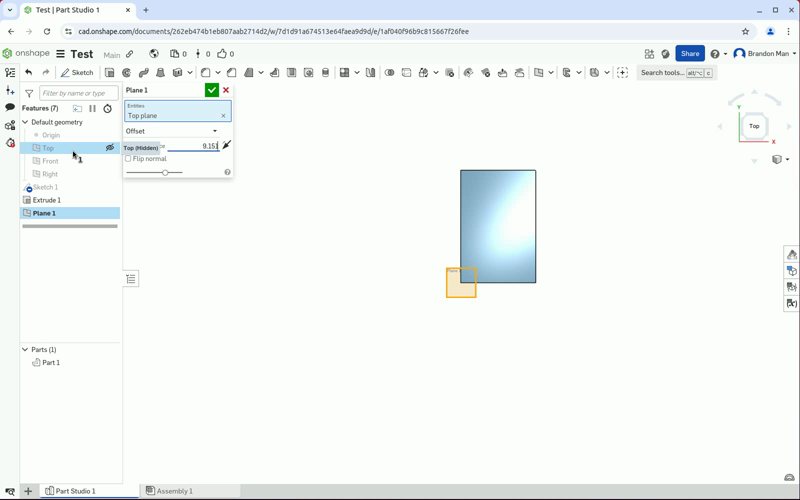
key(enter, 2)
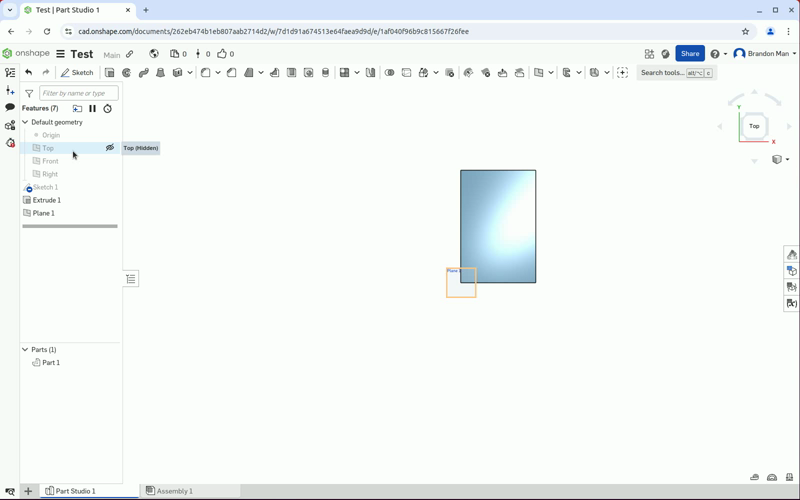
key(shift+s)
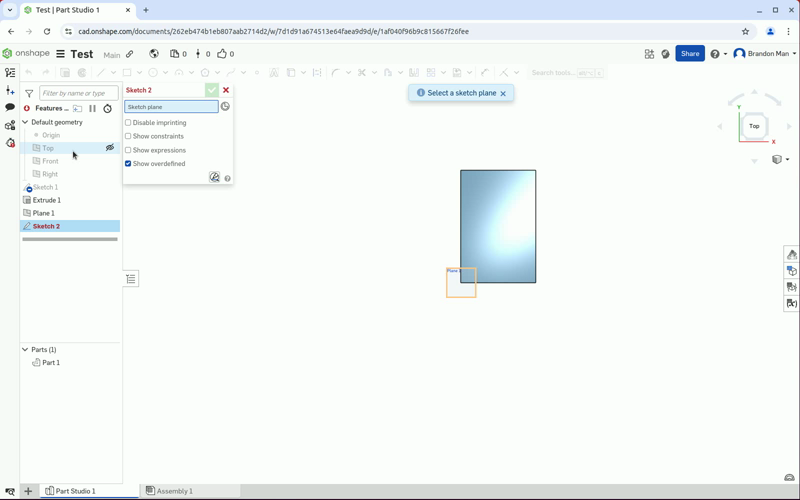
mouse_move(73, 215)
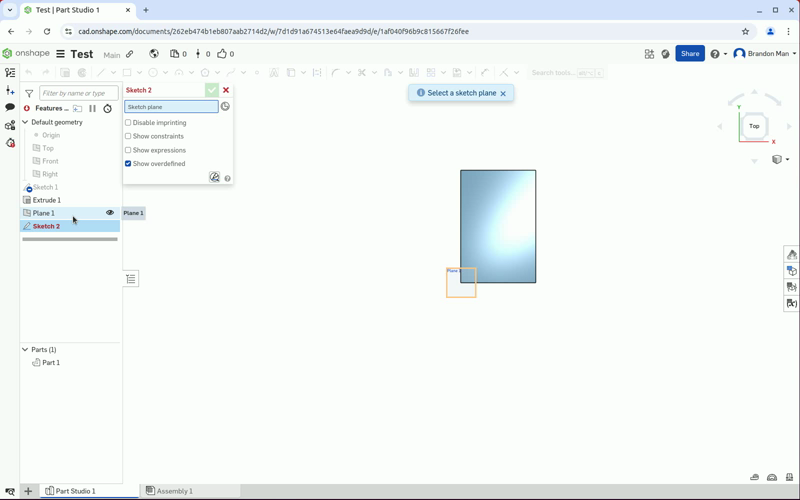
click(73, 215)
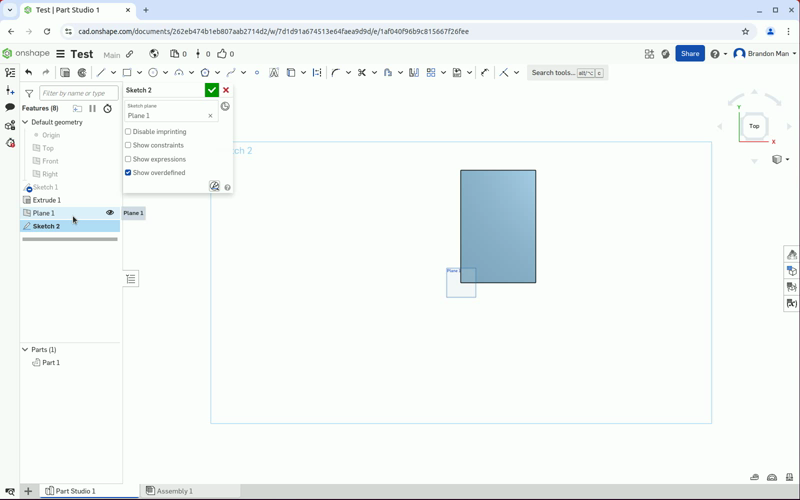
mouse_move(73, 352)
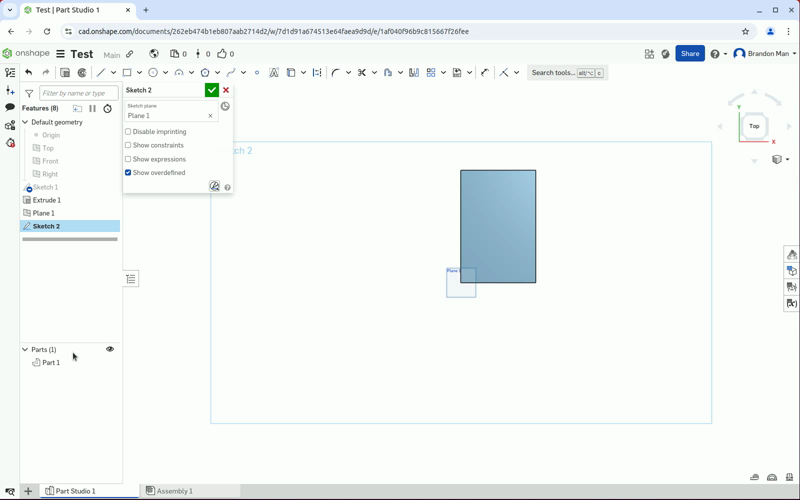
key(y)
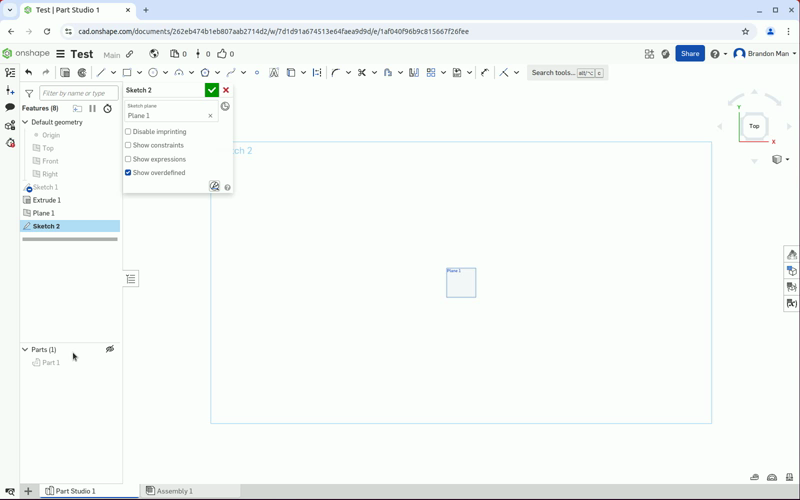
key(l)
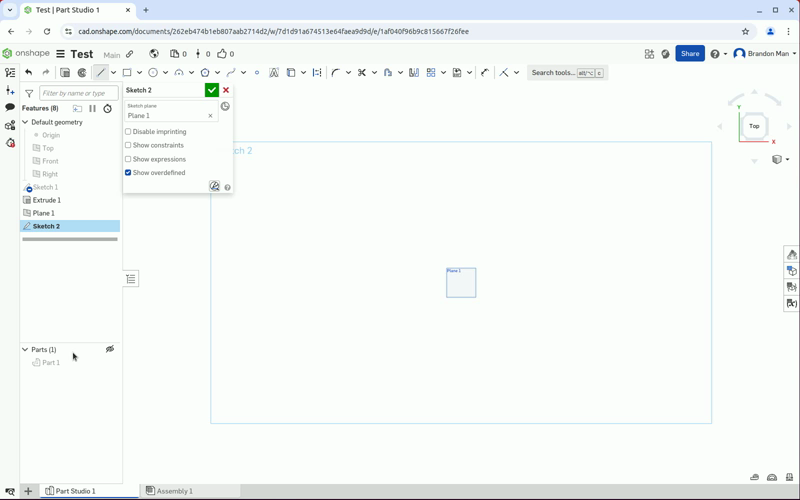
key_down(shift)
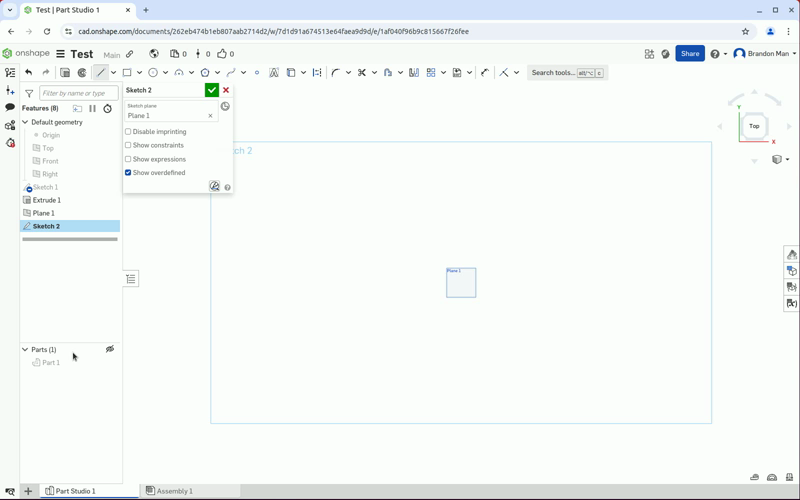
mouse_move(460, 282)
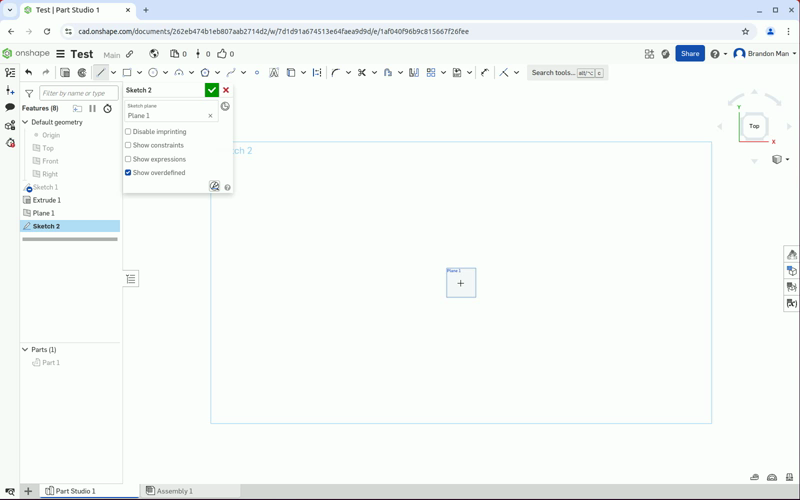
click(460, 282)
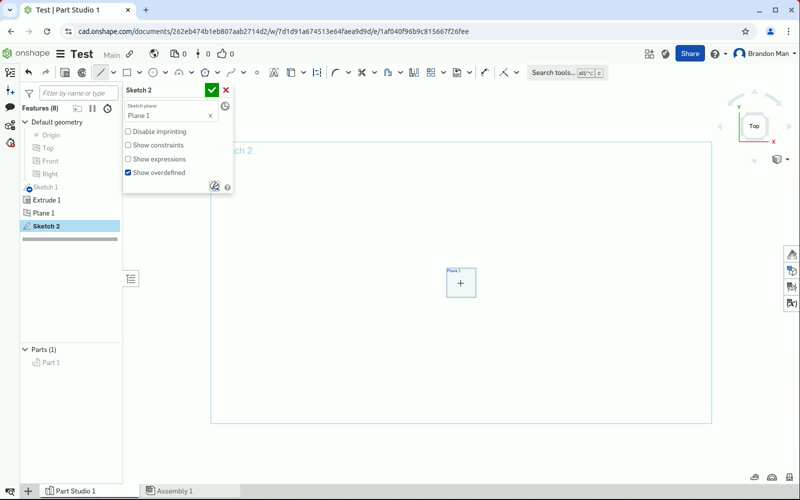
key_up(shift)
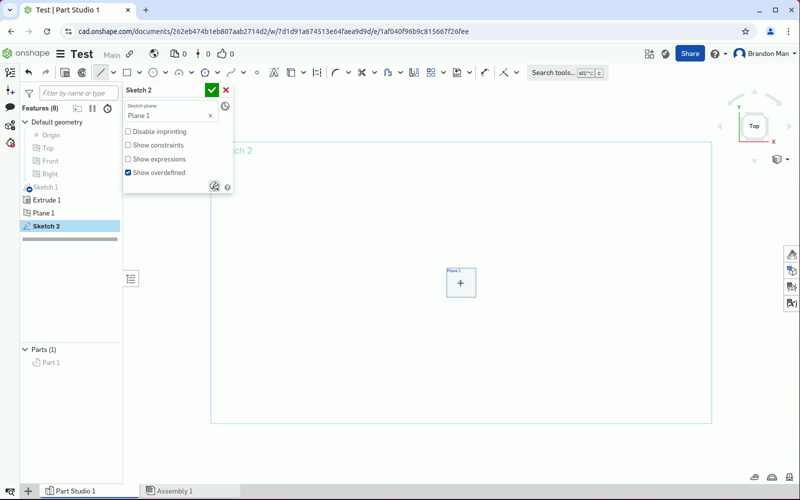
key_down(shift)
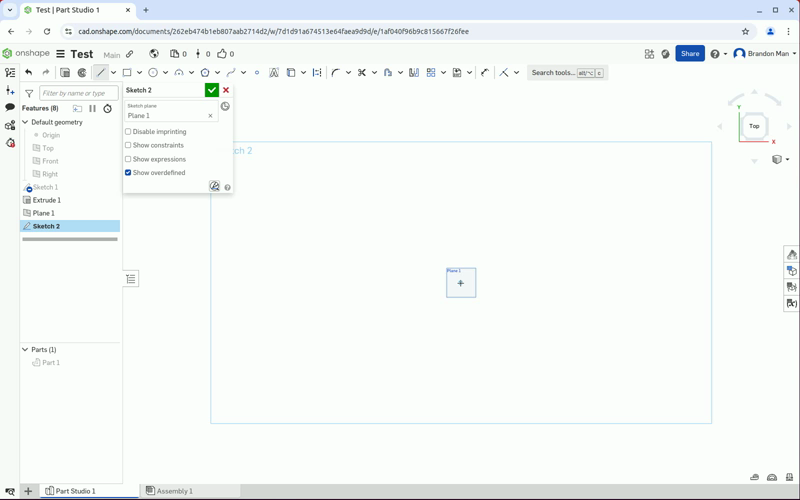
mouse_move(490, 282)
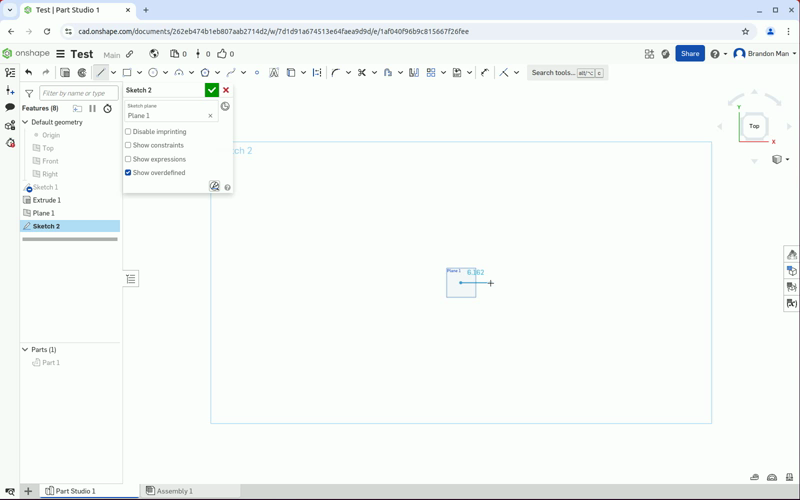
mouse_move(483, 282)
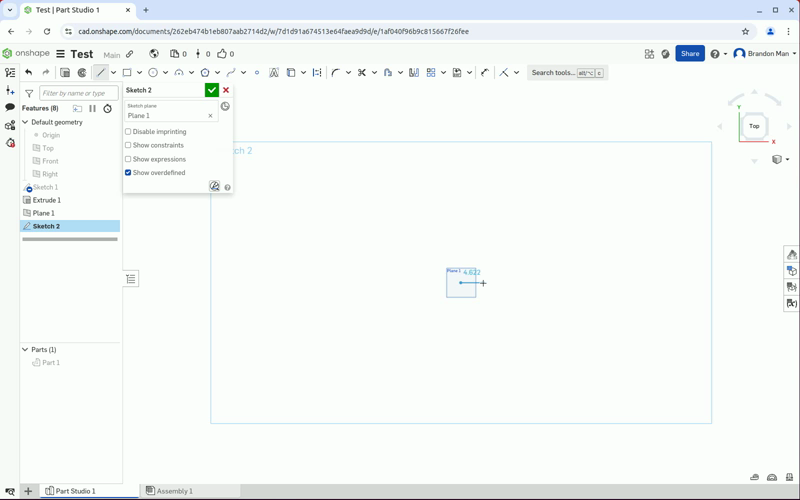
click(483, 282)
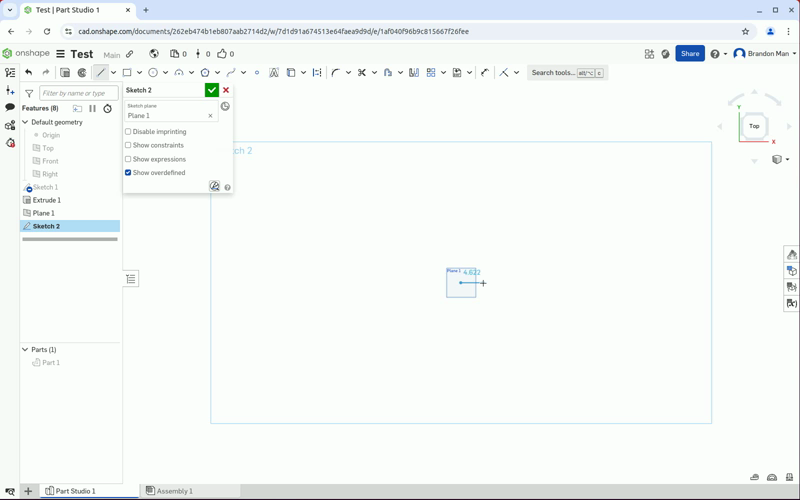
key_up(shift)
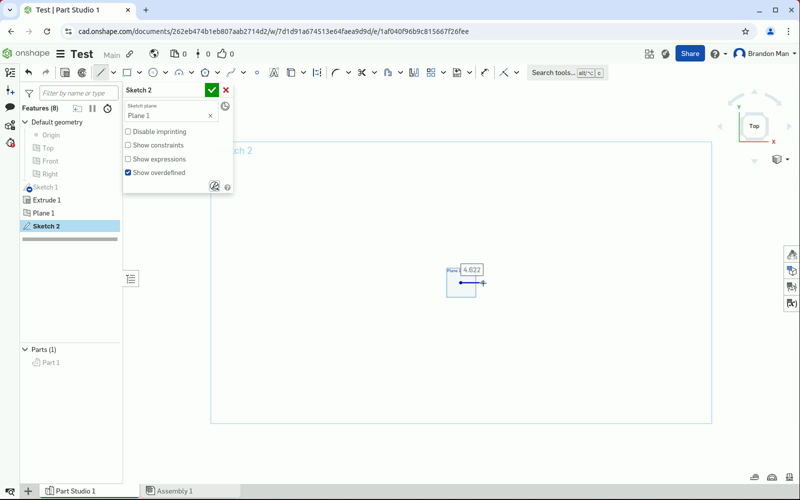
key_down(shift)
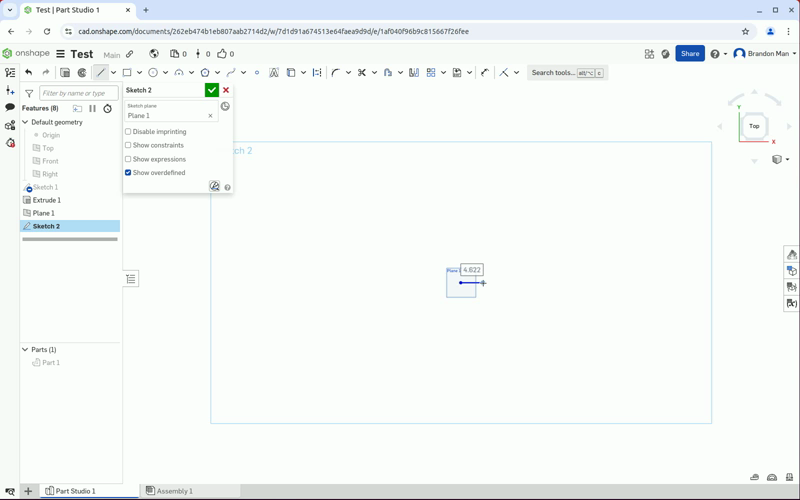
mouse_move(483, 170)
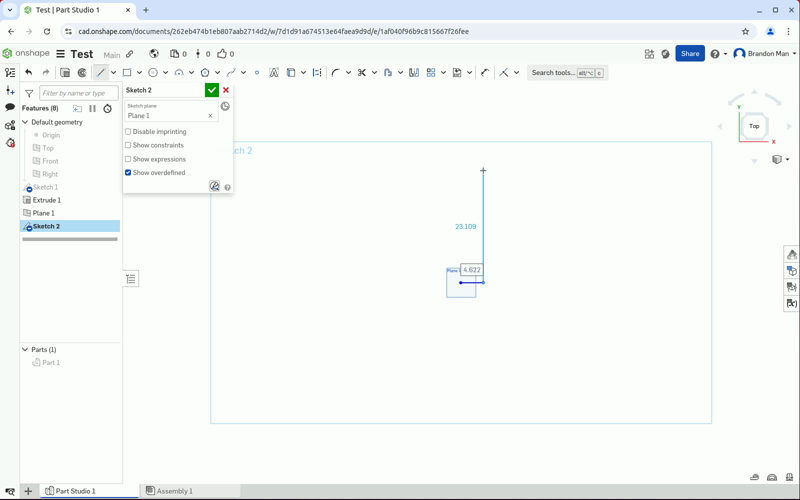
click(483, 170)
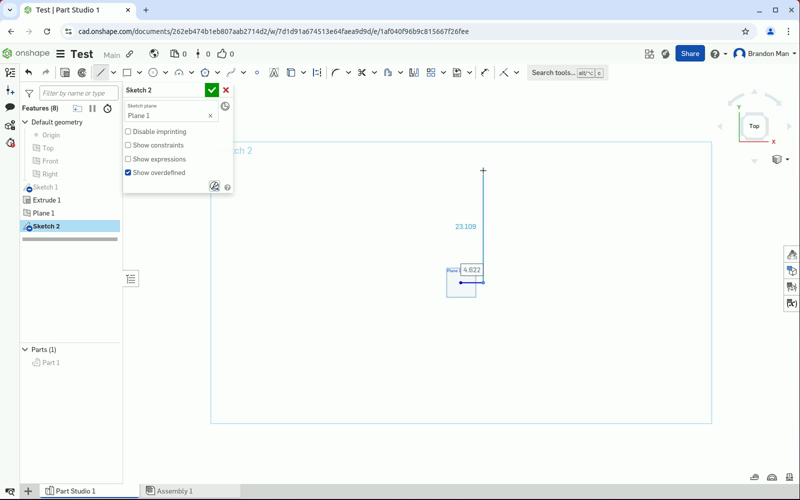
key_up(shift)
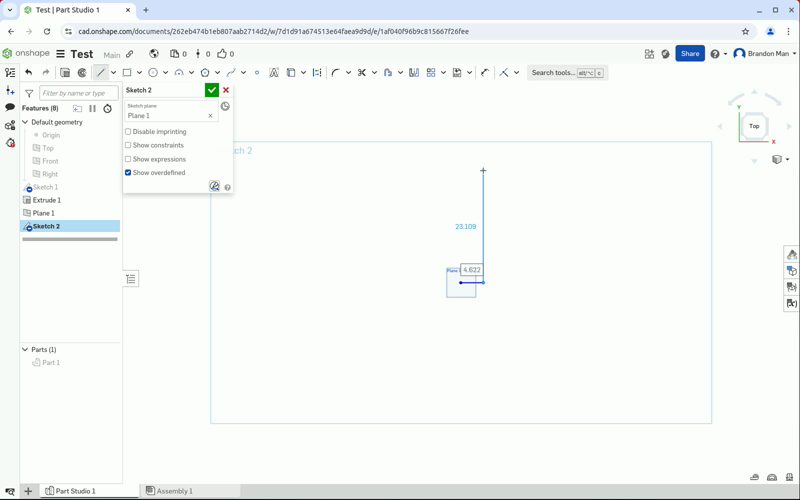
key_down(shift)
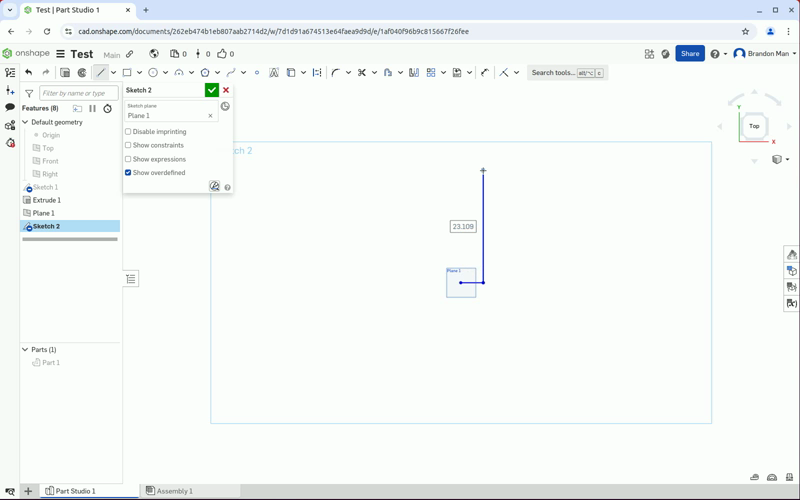
mouse_move(513, 170)
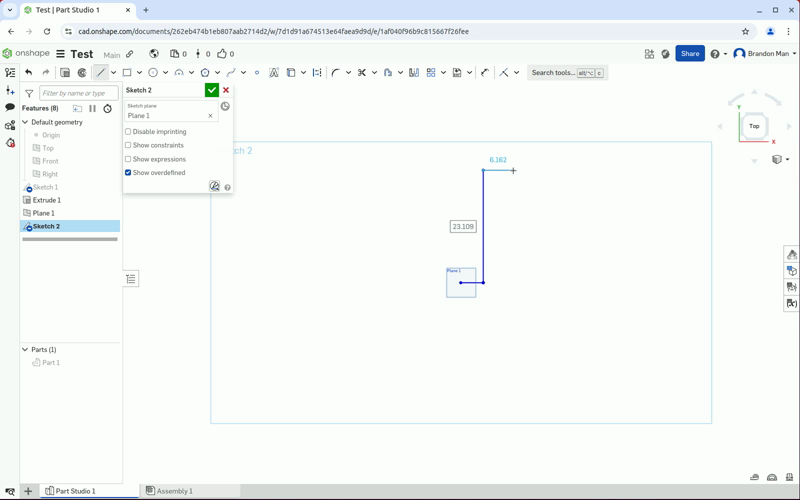
mouse_move(460, 170)
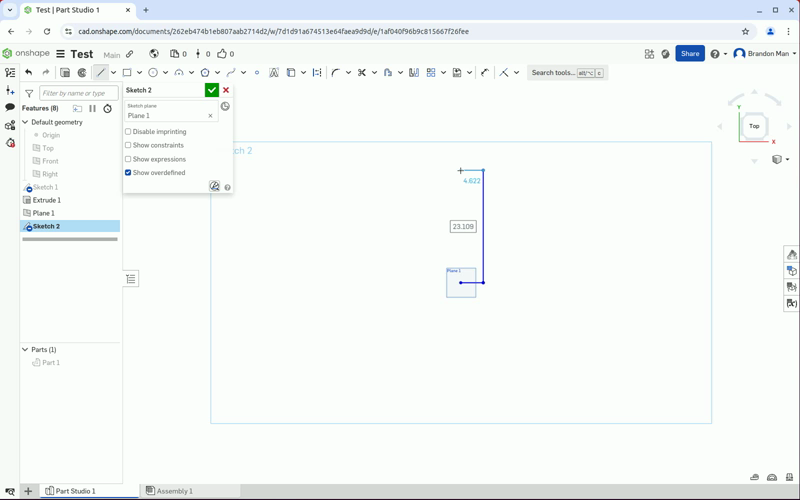
click(460, 170)
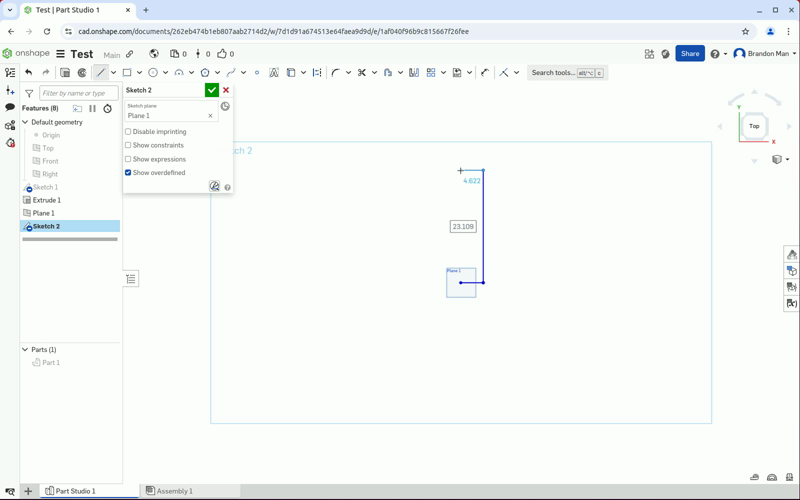
key_up(shift)
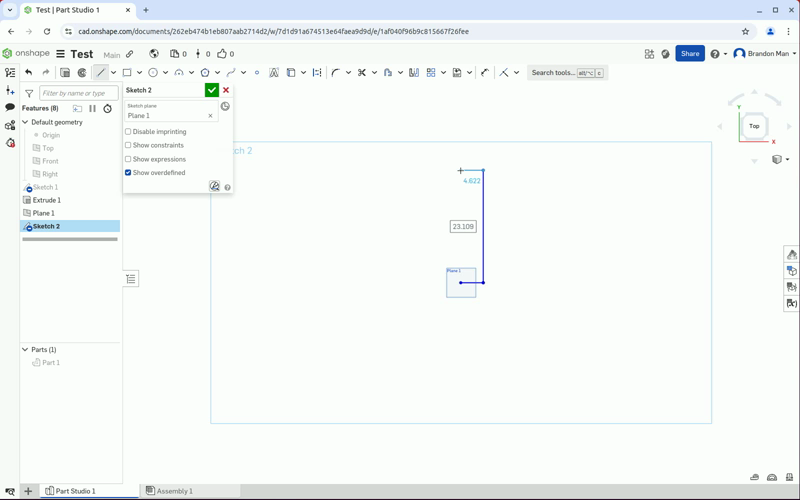
key_down(shift)
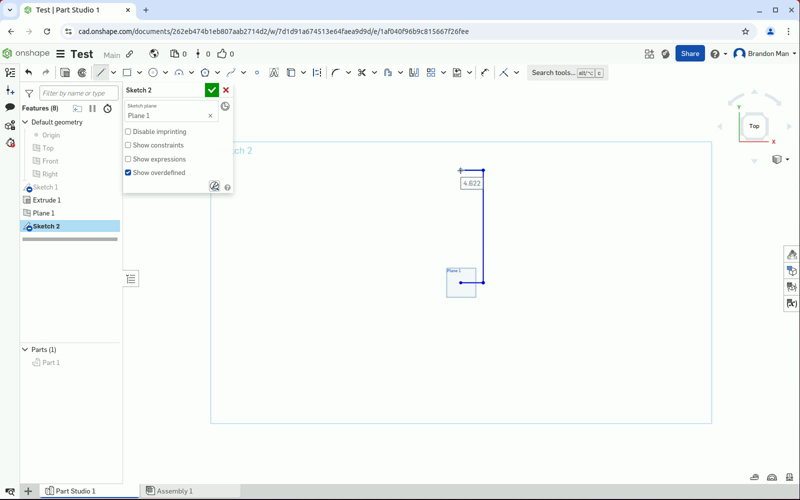
mouse_move(460, 282)
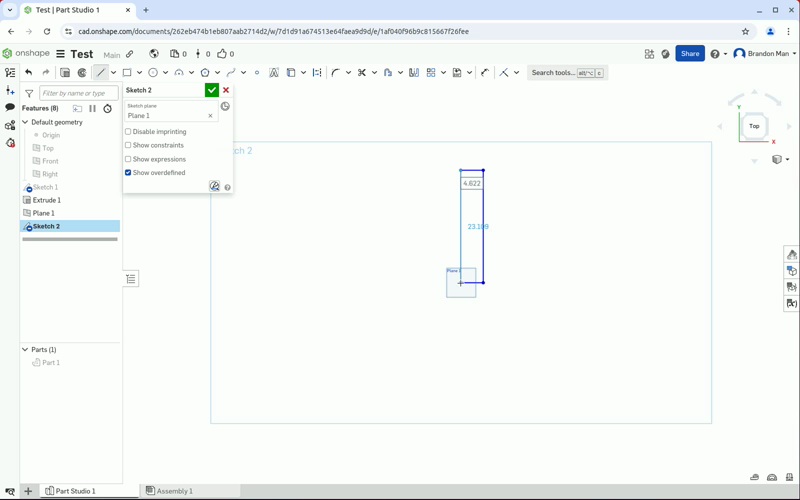
key_up(shift)
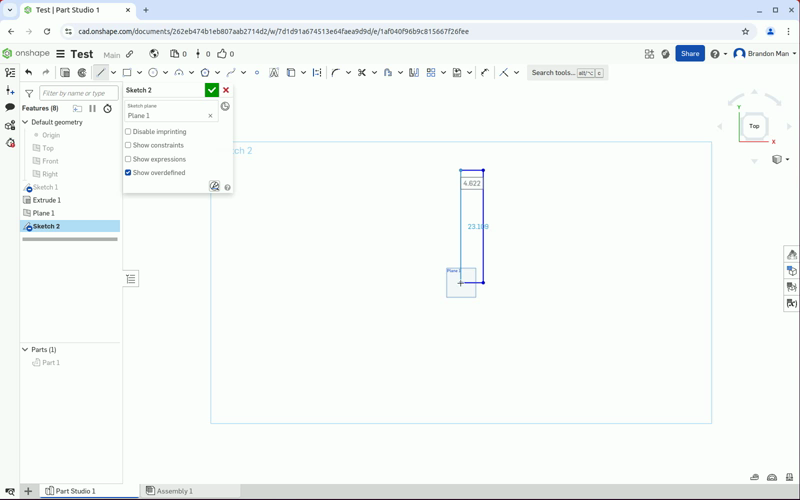
click(460, 282)
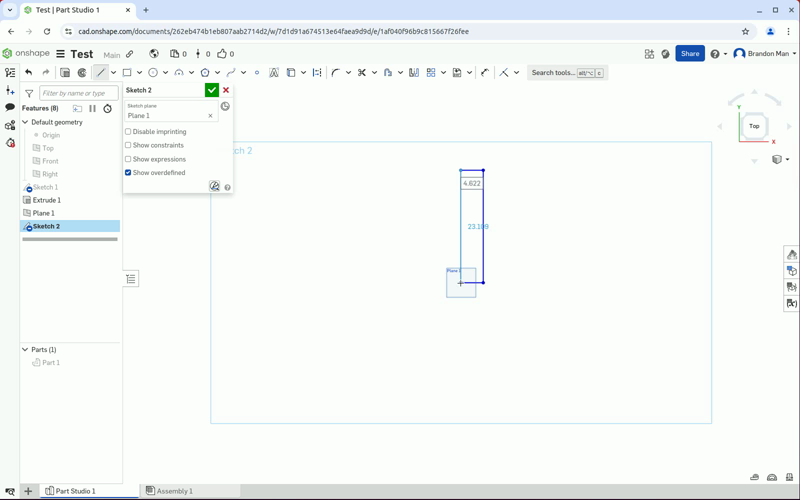
key(esc)
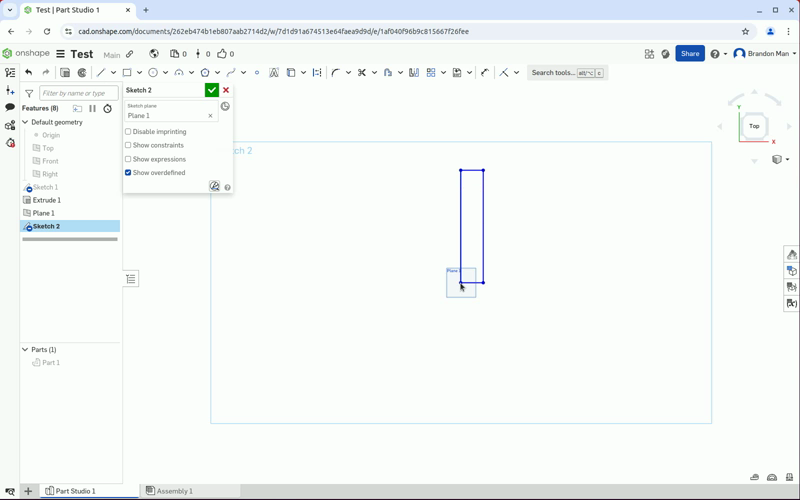
mouse_move(471, 240)
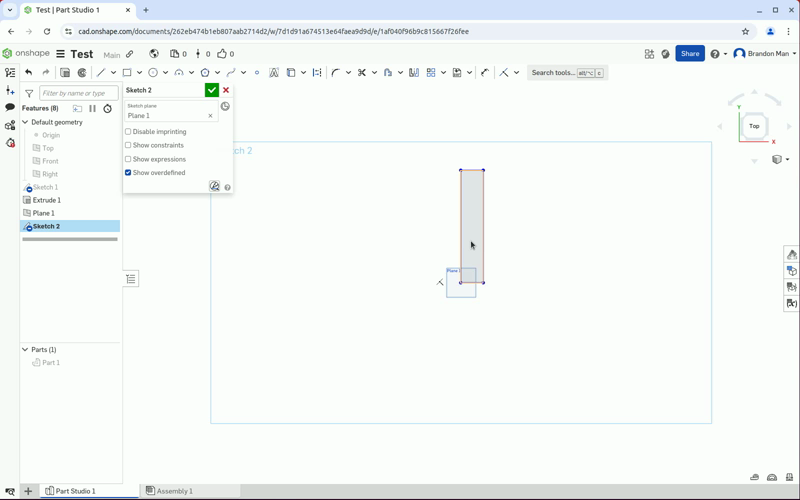
click(471, 240)
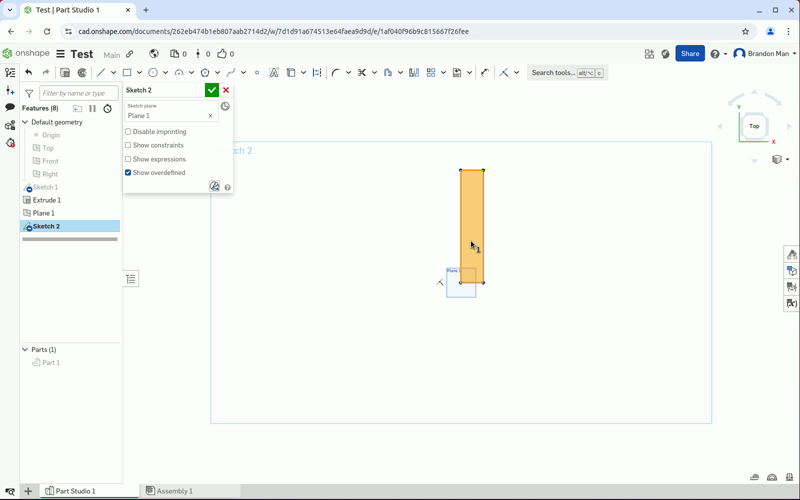
mouse_move(73, 352)
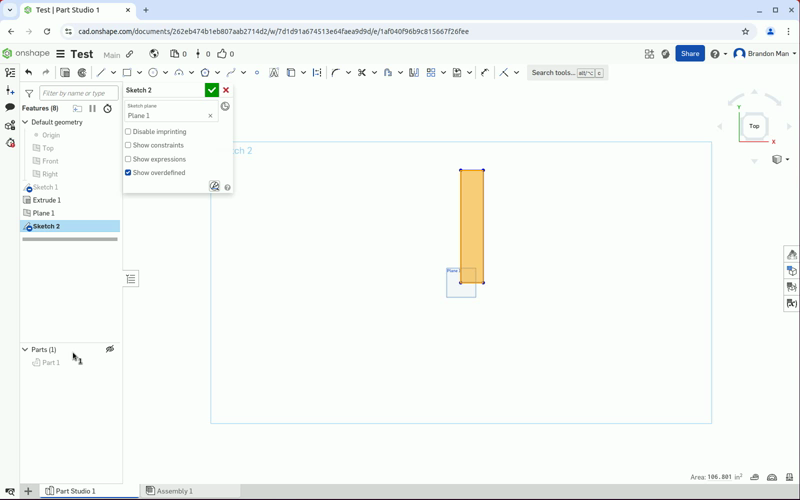
key(shift+y)
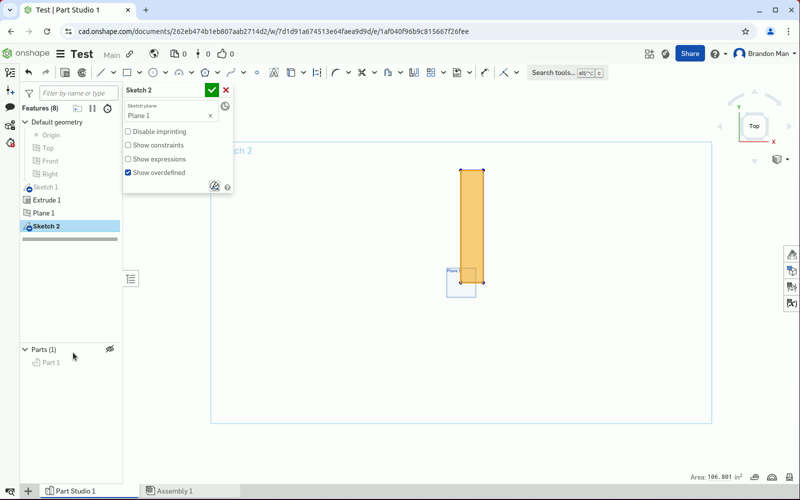
key(shift+e)
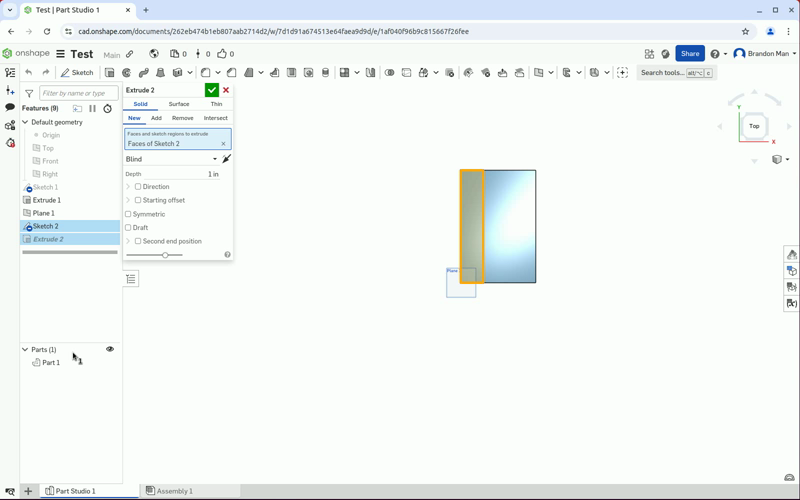
mouse_move(143, 106)
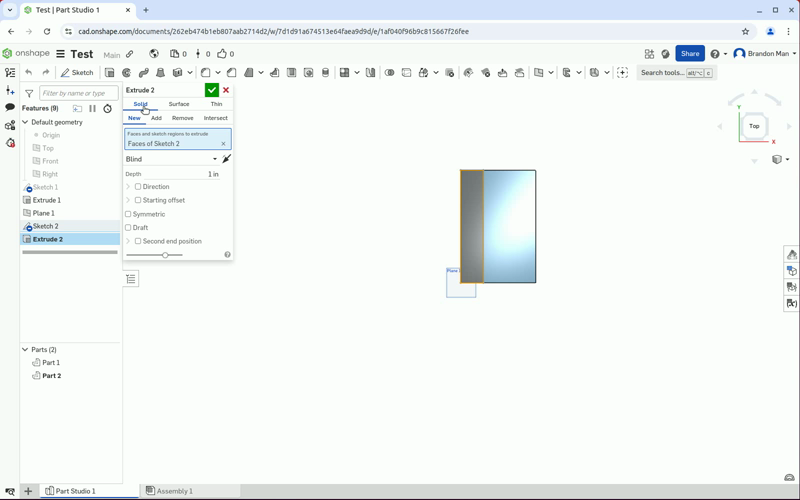
click(143, 106)
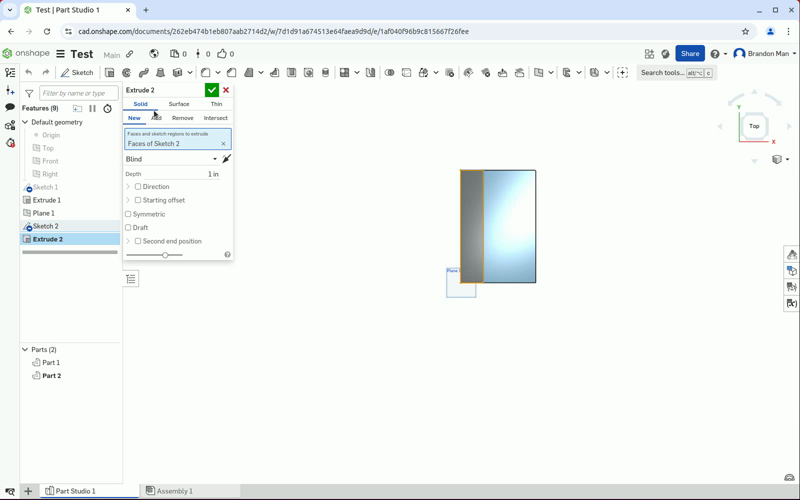
mouse_move(186, 120)
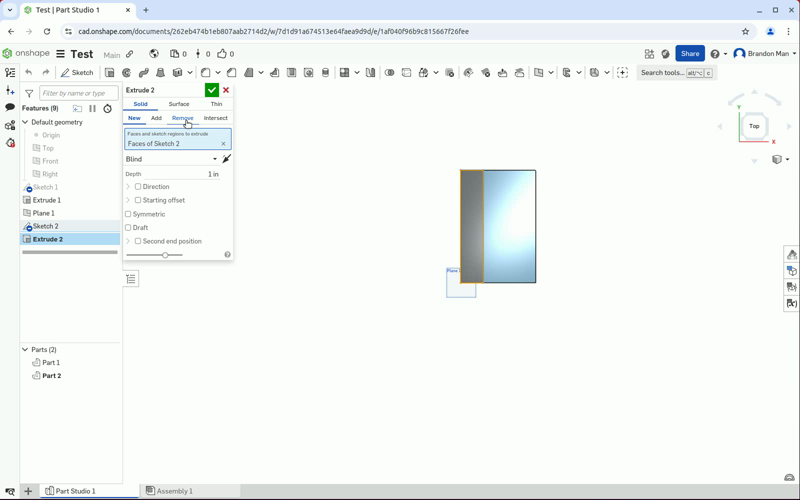
click(186, 120)
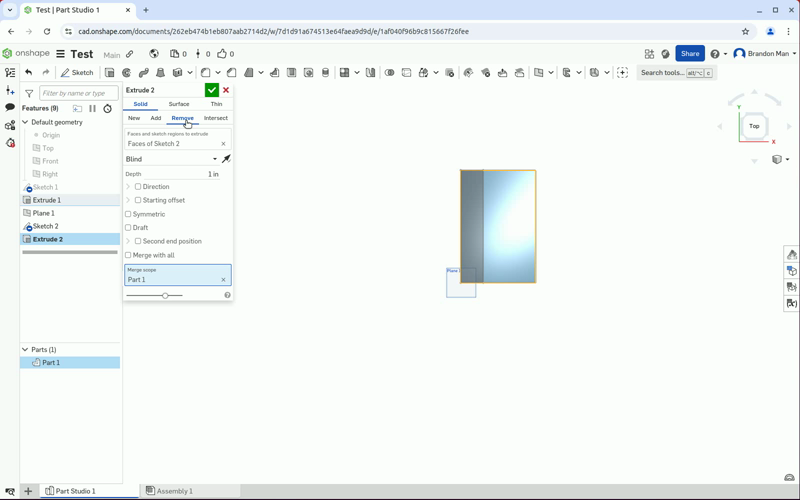
key(tab, 4)
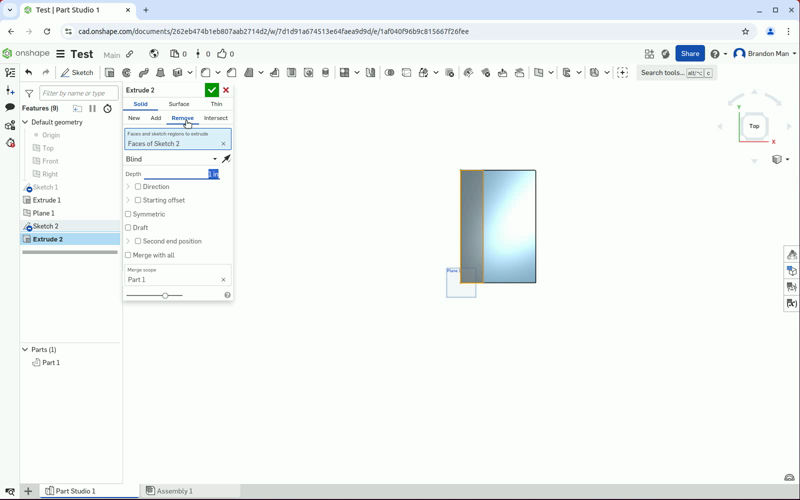
text(4.574)
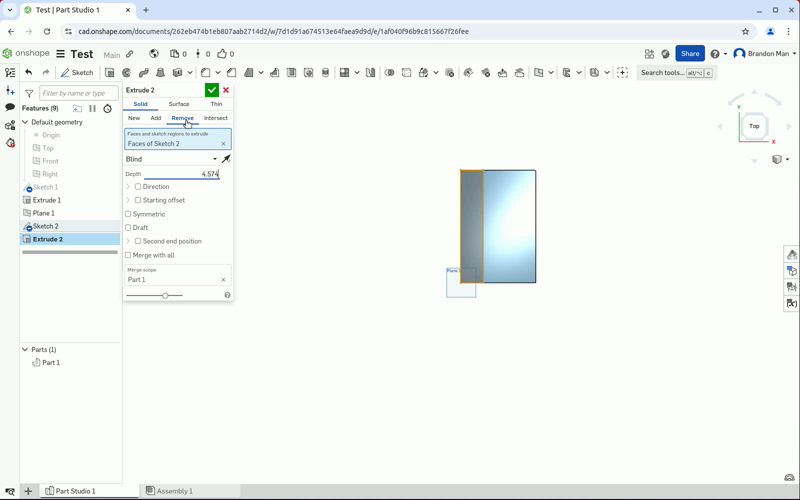
key(tab, 6)
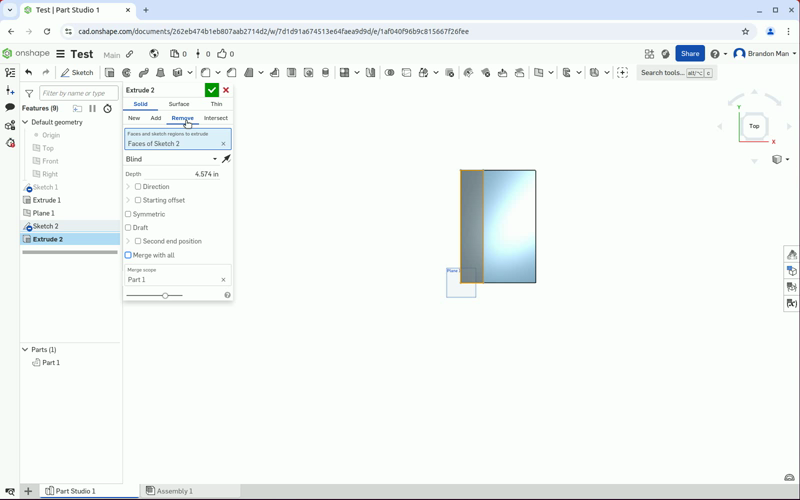
key(space)
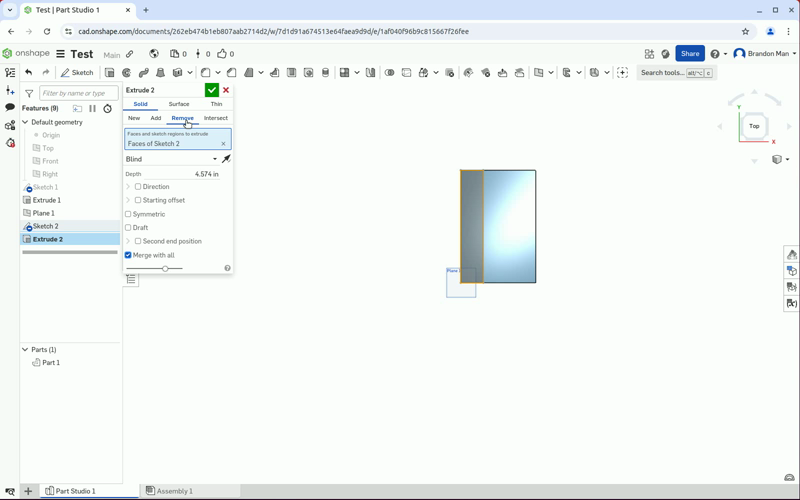
key(enter)
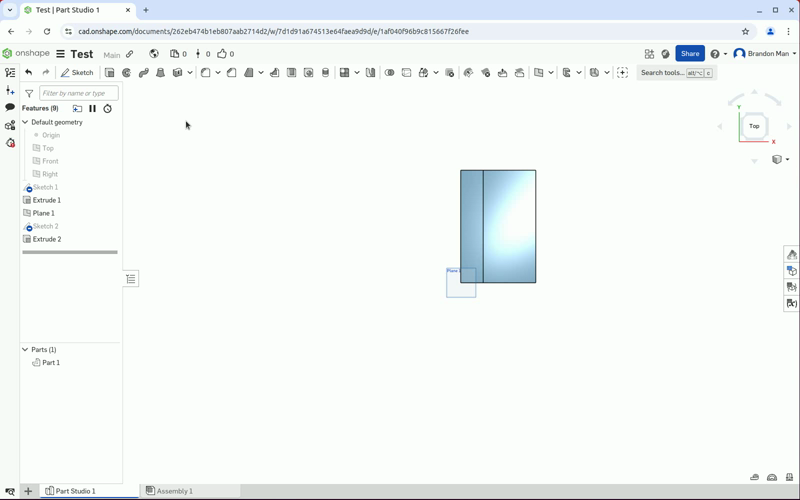
key(shift+h)
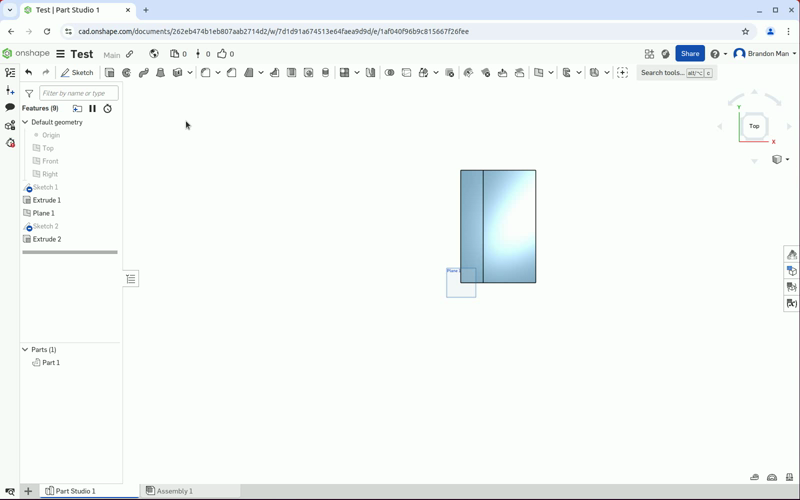
key(shift+h)
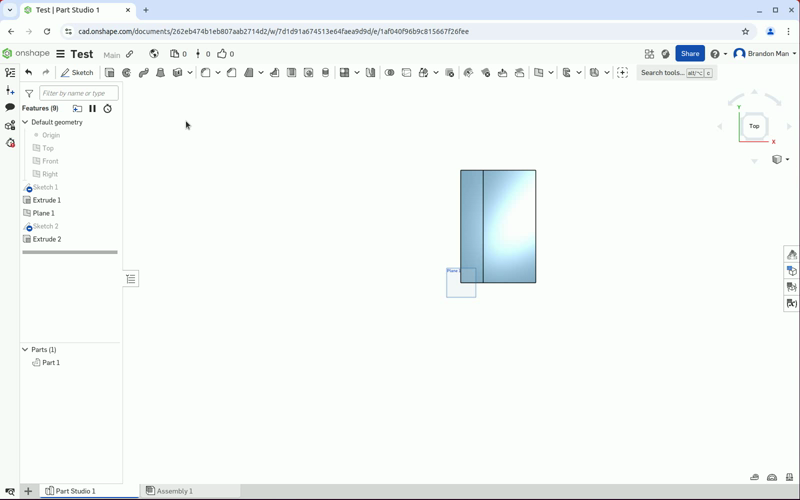
mouse_move(73, 189)
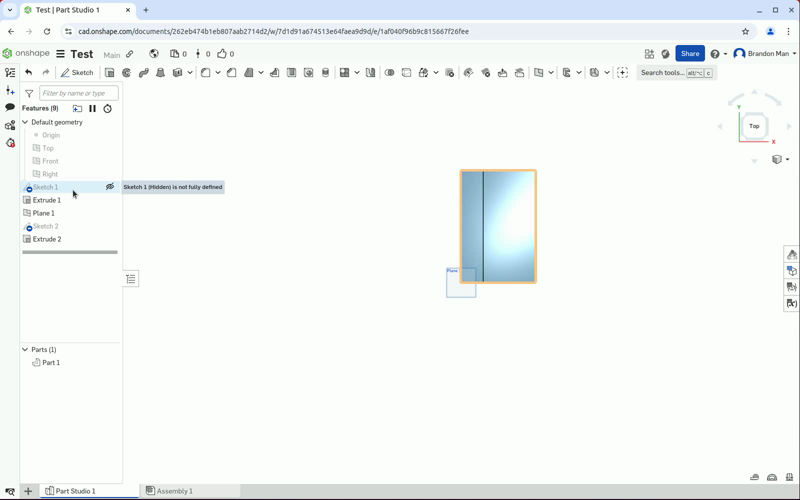
click(73, 189)
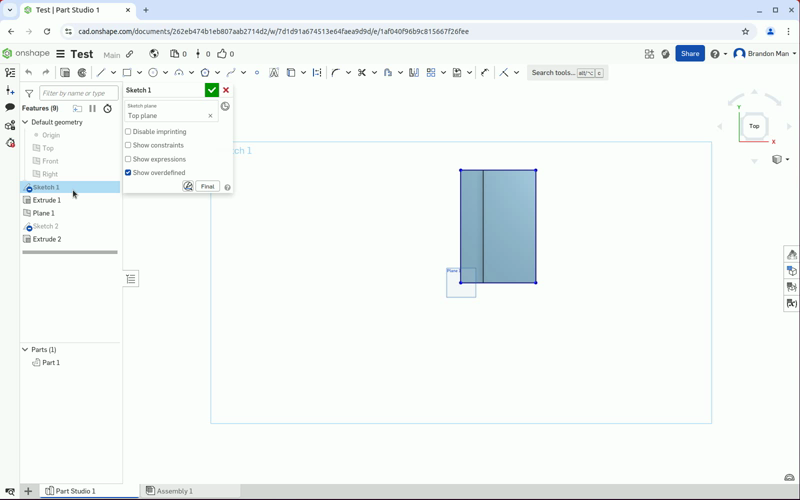
mouse_move(229, 92)
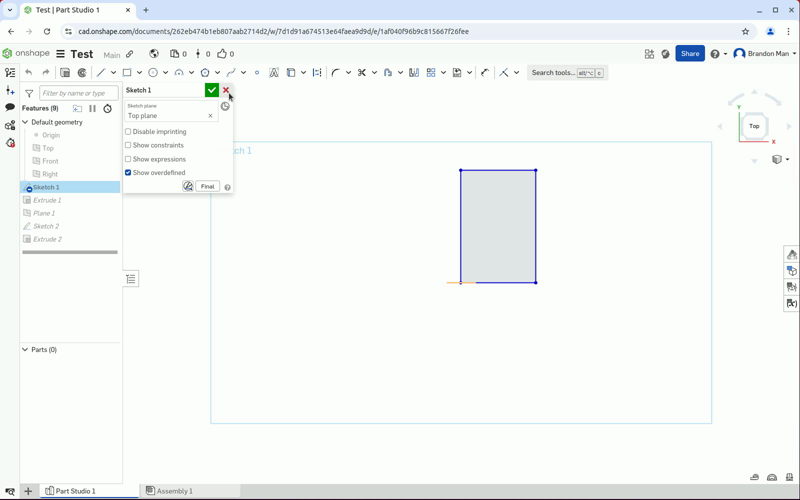
click(229, 92)
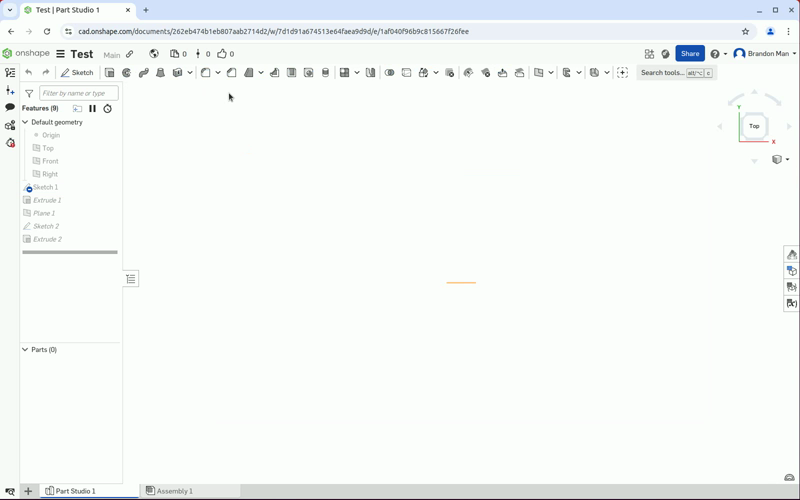
key(shift+s)
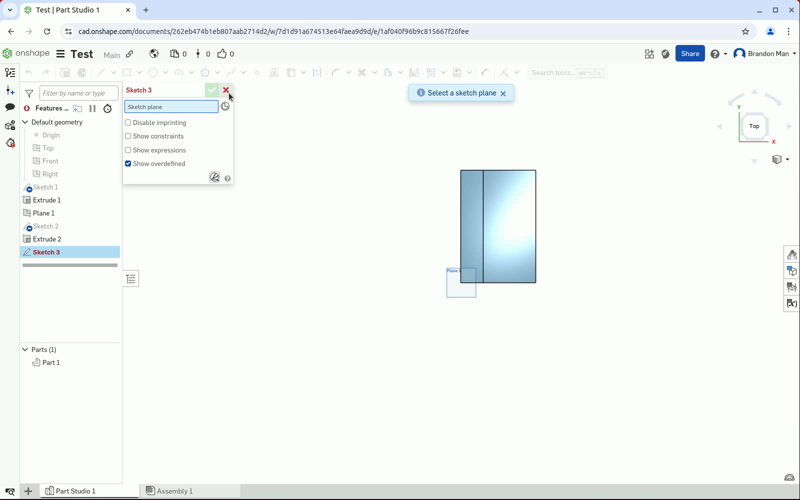
mouse_move(73, 215)
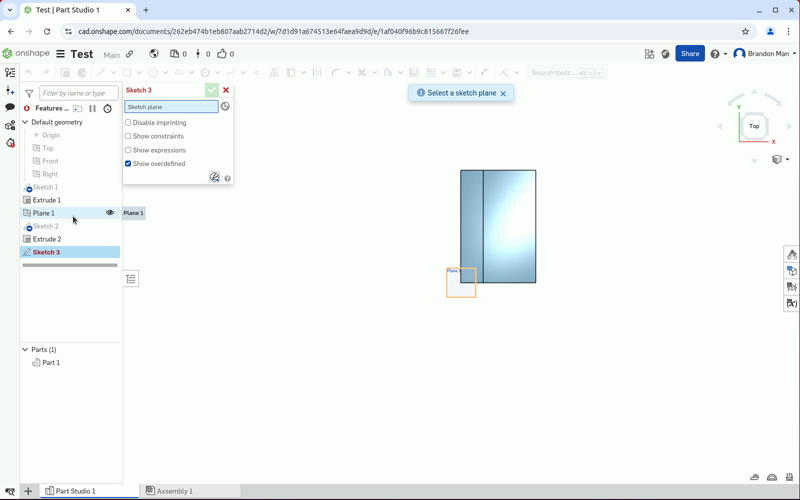
click(73, 215)
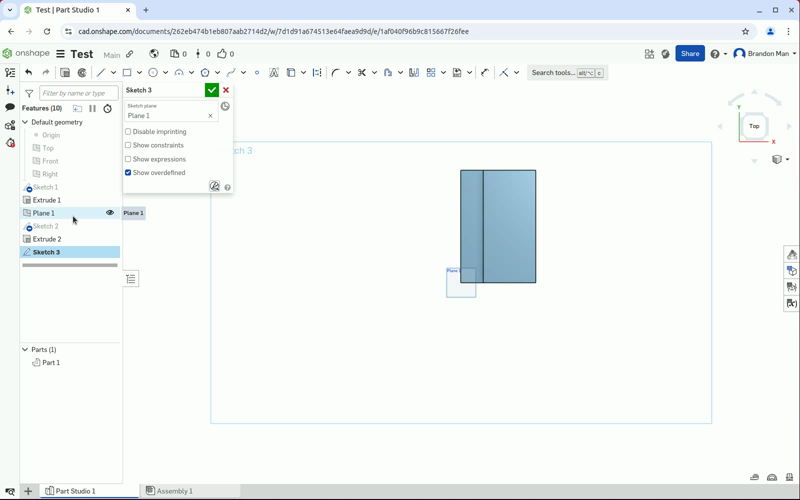
mouse_move(73, 352)
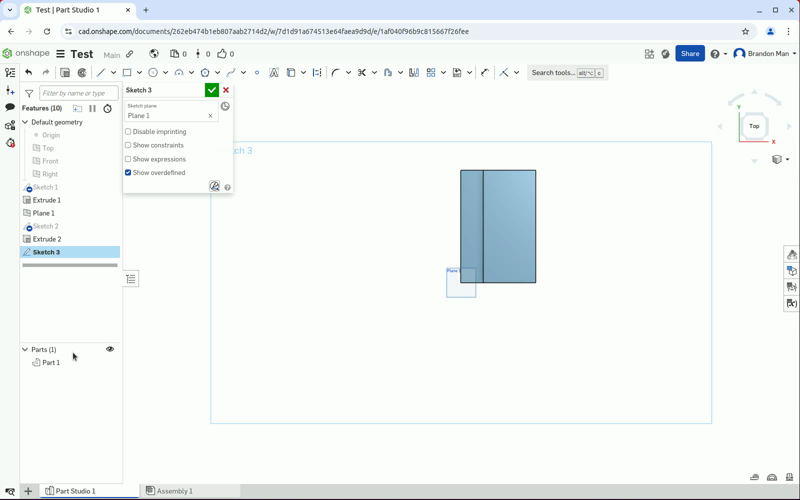
key(y)
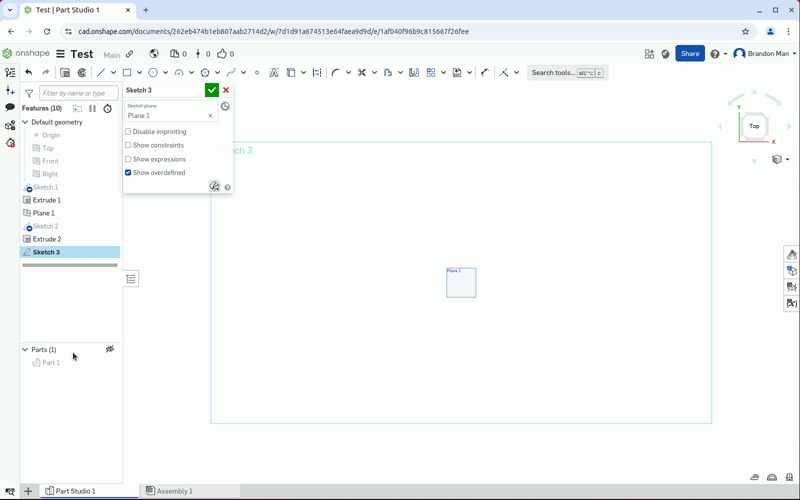
key(c)
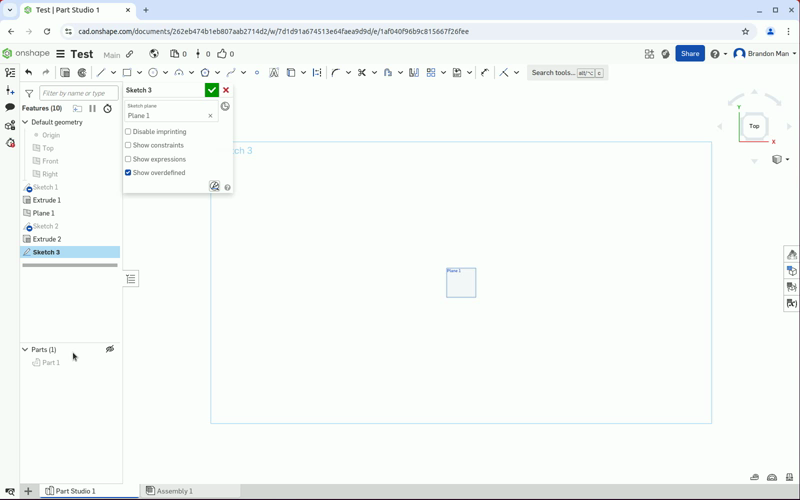
key_down(shift)
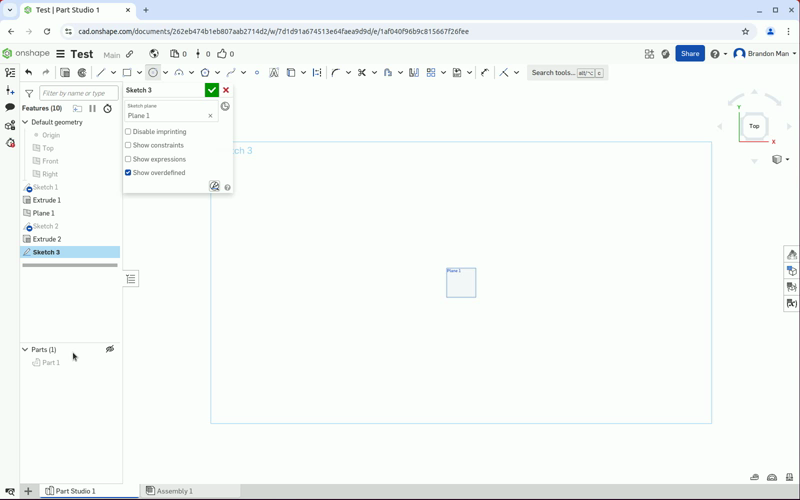
mouse_move(510, 226)
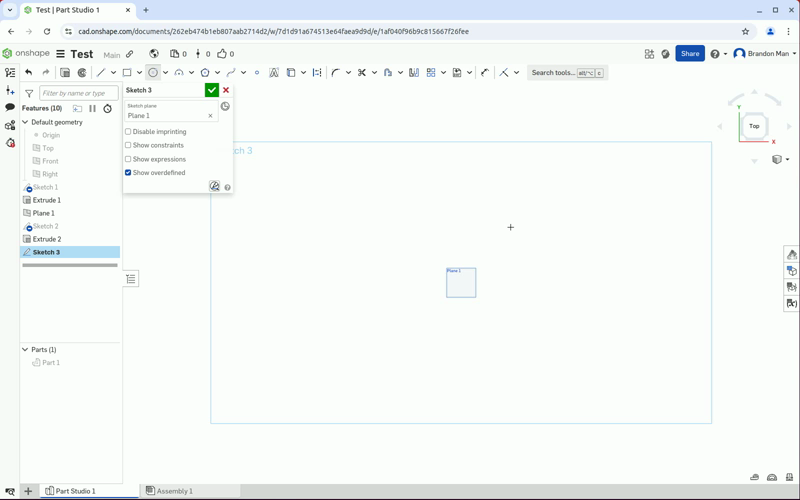
click(510, 226)
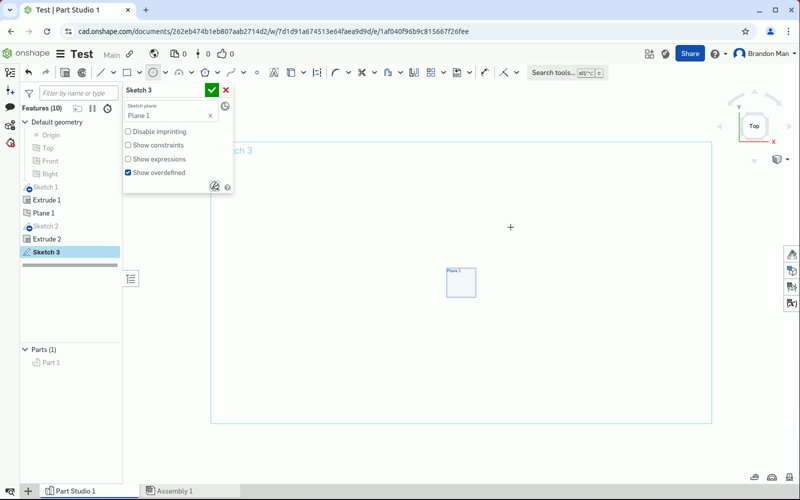
key_up(shift)
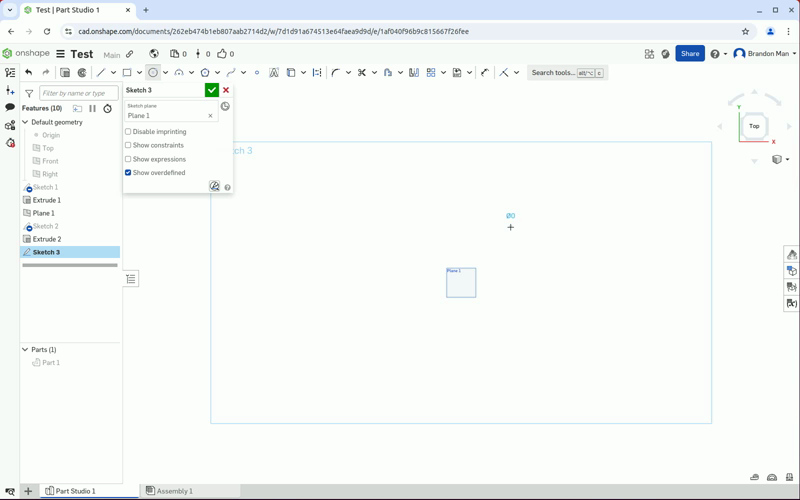
mouse_move(526, 226)
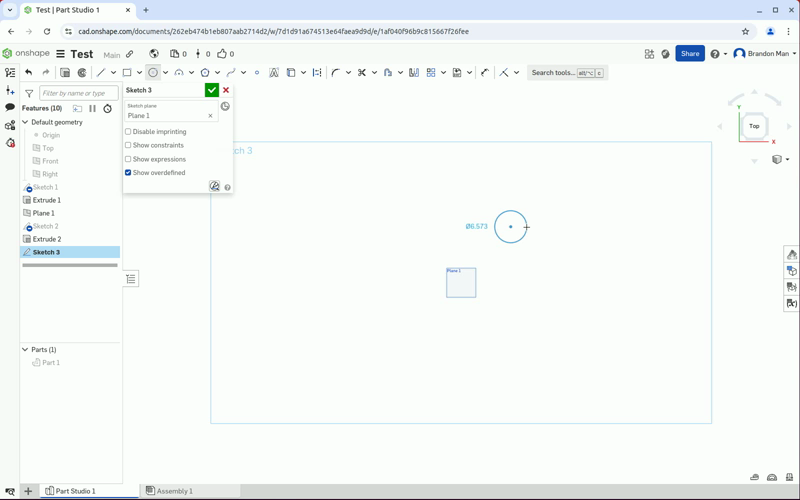
click(526, 226)
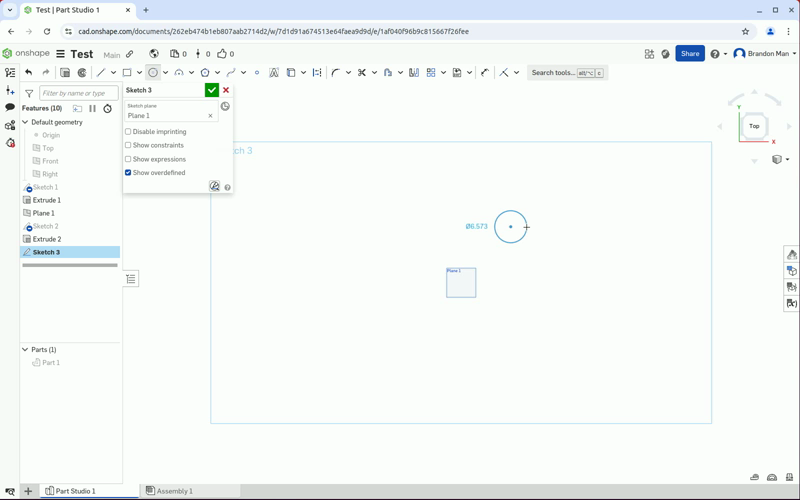
key(esc)
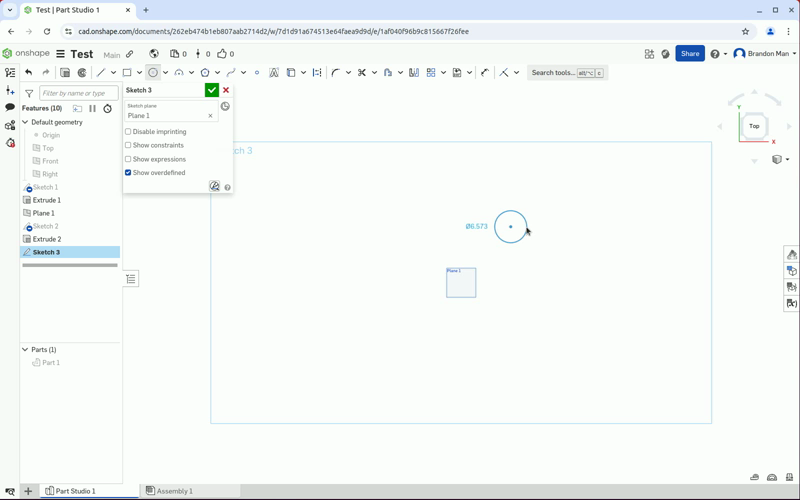
mouse_move(512, 220)
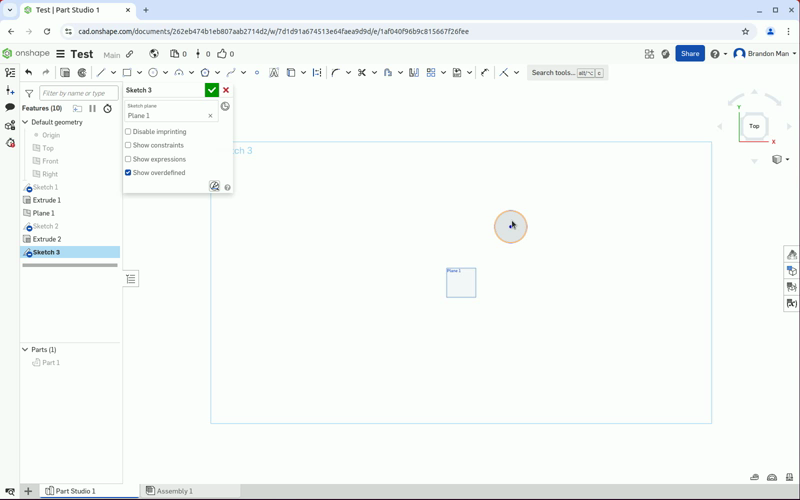
scroll(6)
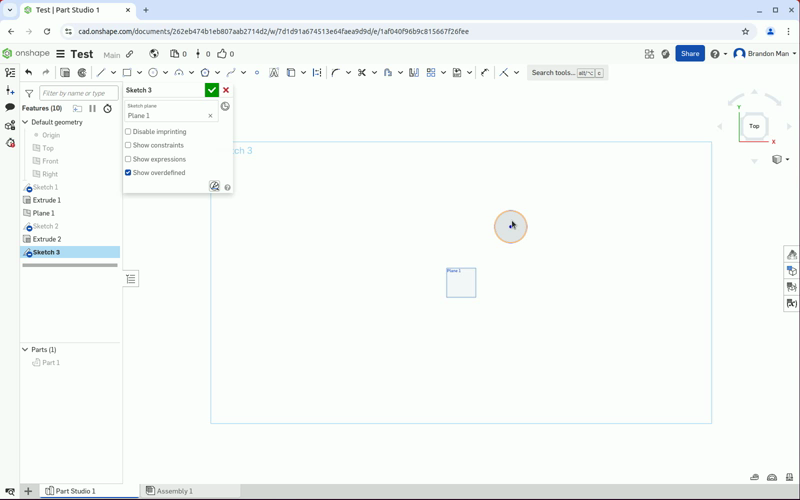
scroll(6)
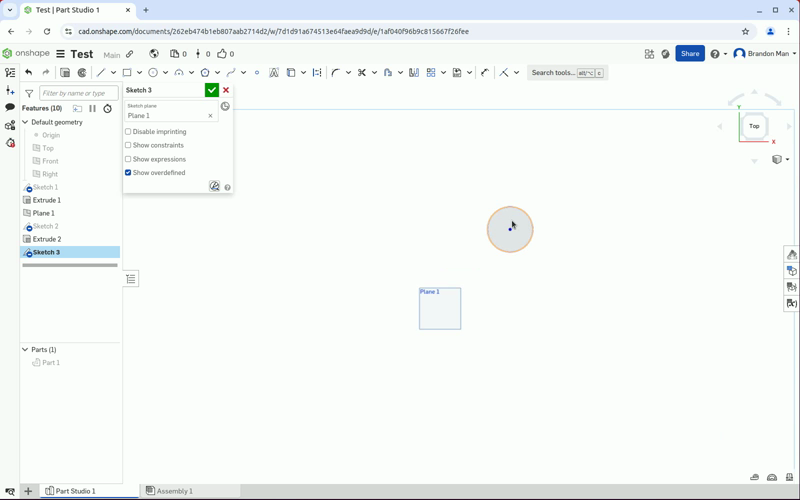
scroll(6)
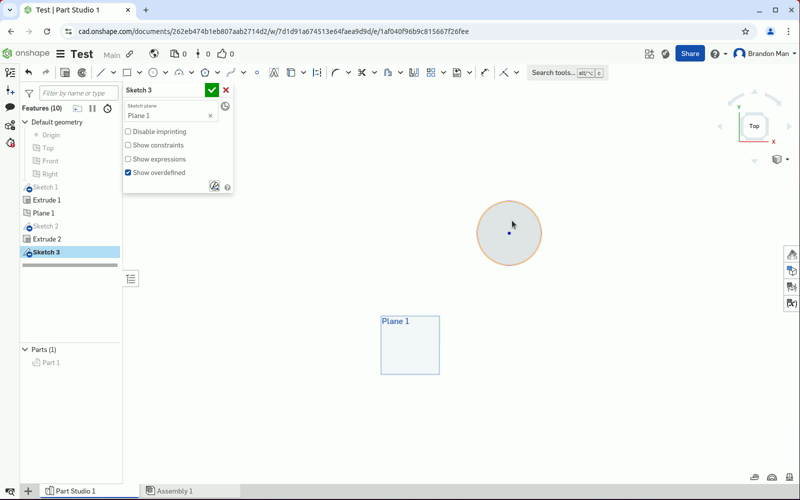
scroll(6)
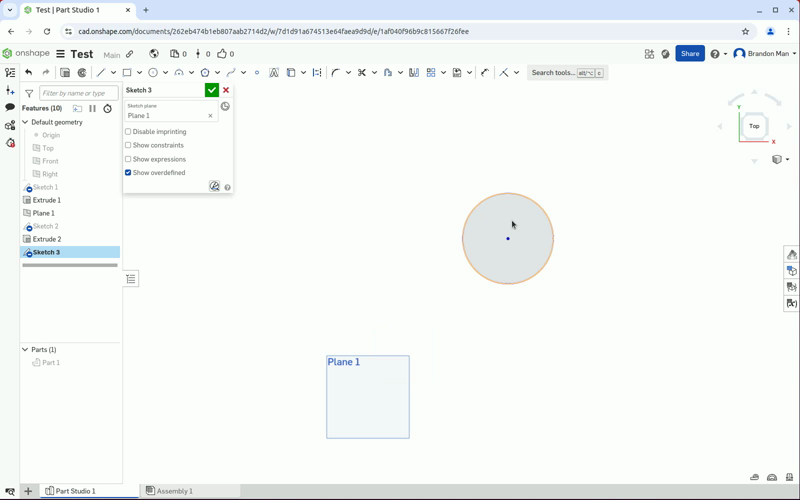
scroll(6)
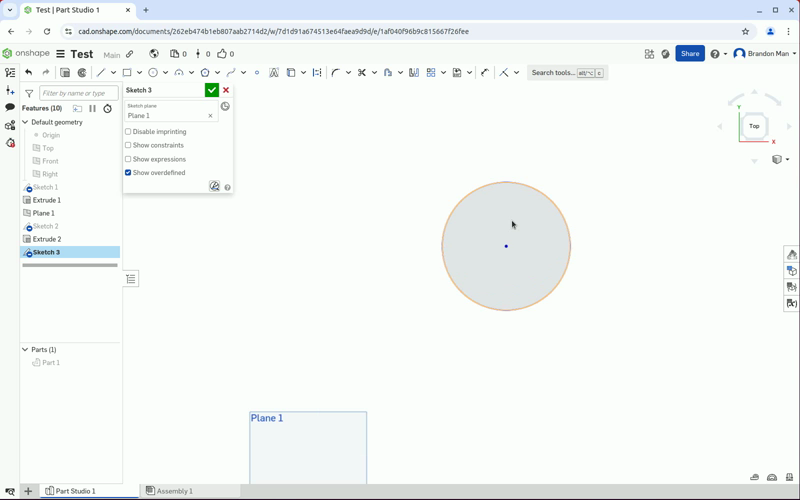
scroll(6)
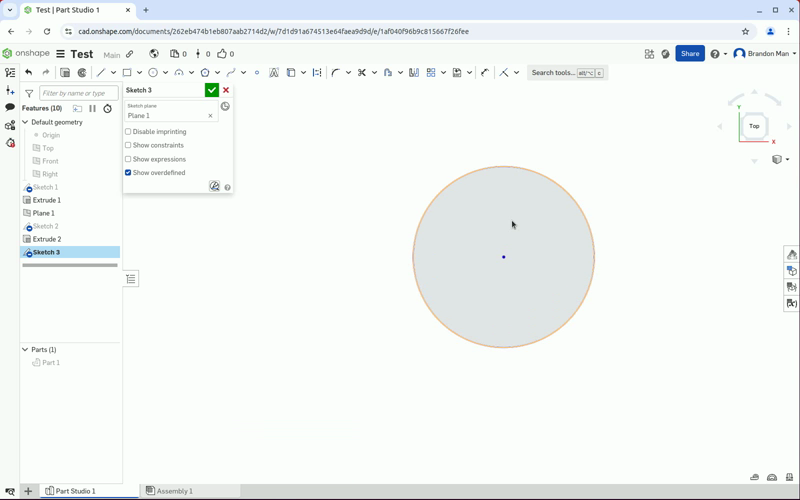
scroll(6)
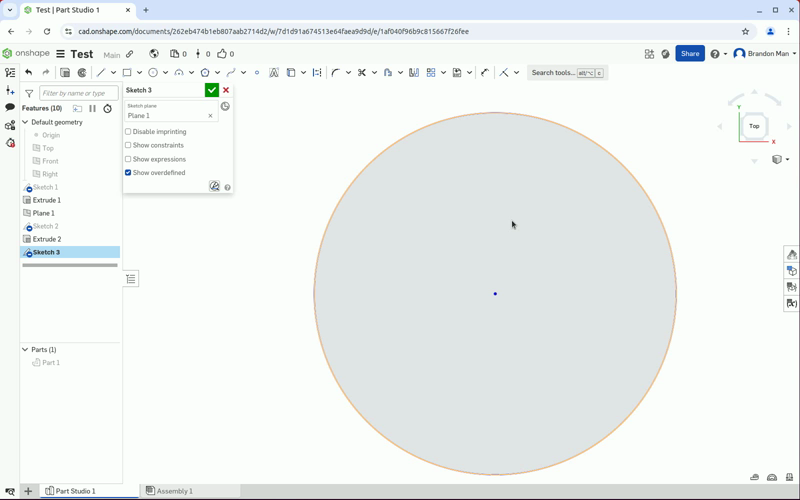
click(512, 220)
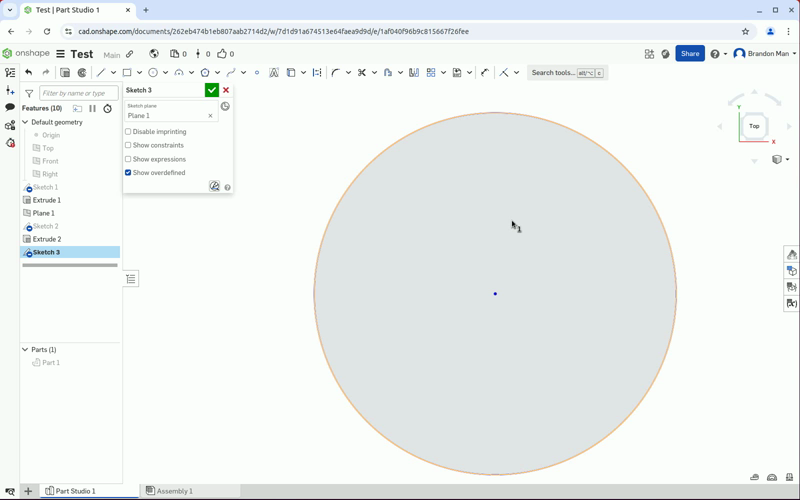
scroll(-6)
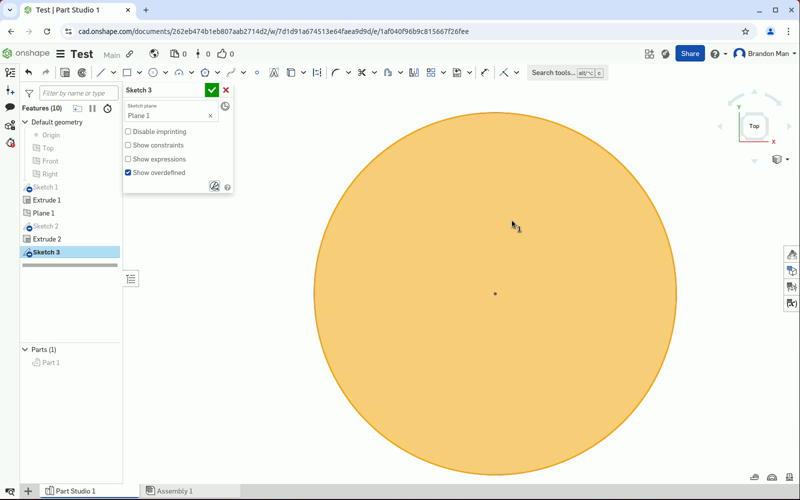
scroll(-6)
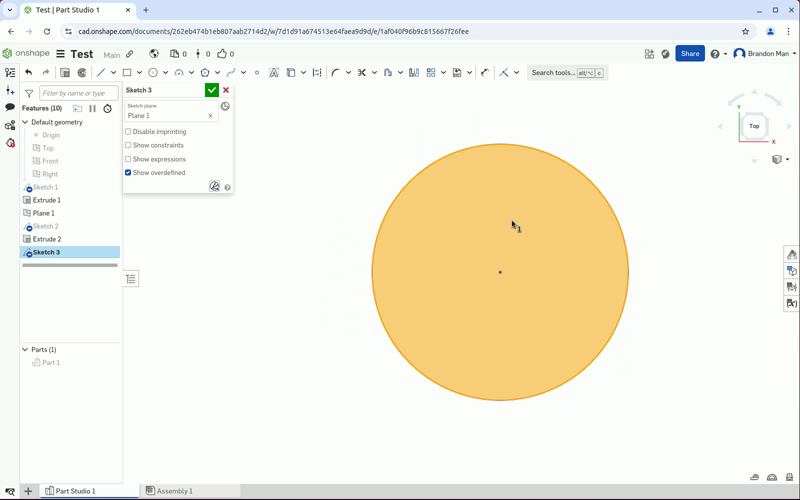
scroll(-6)
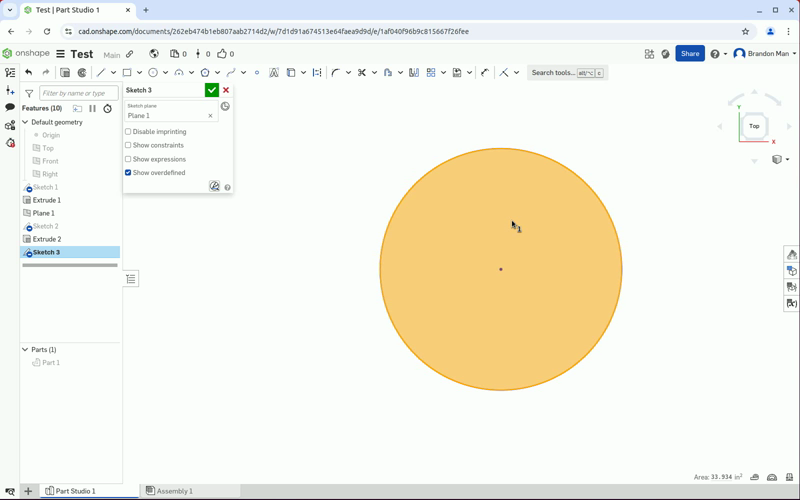
scroll(-6)
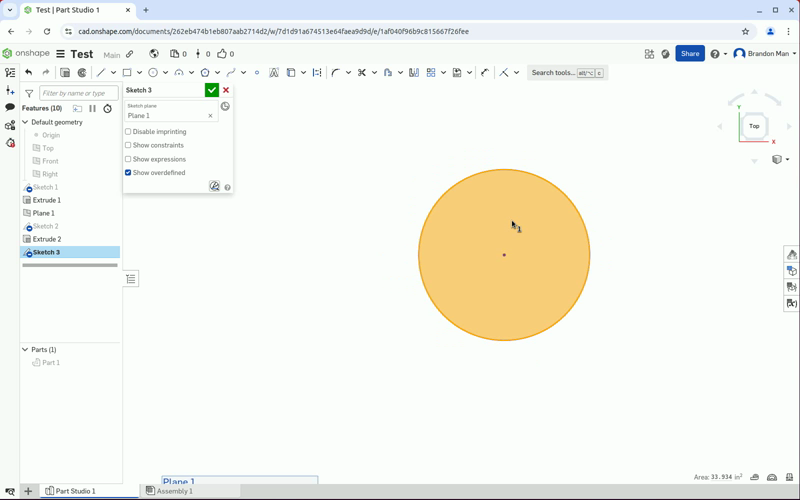
scroll(-6)
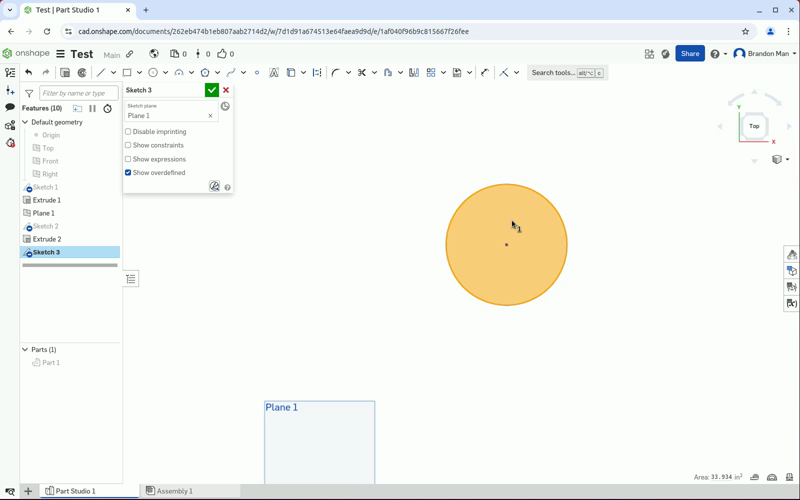
scroll(-6)
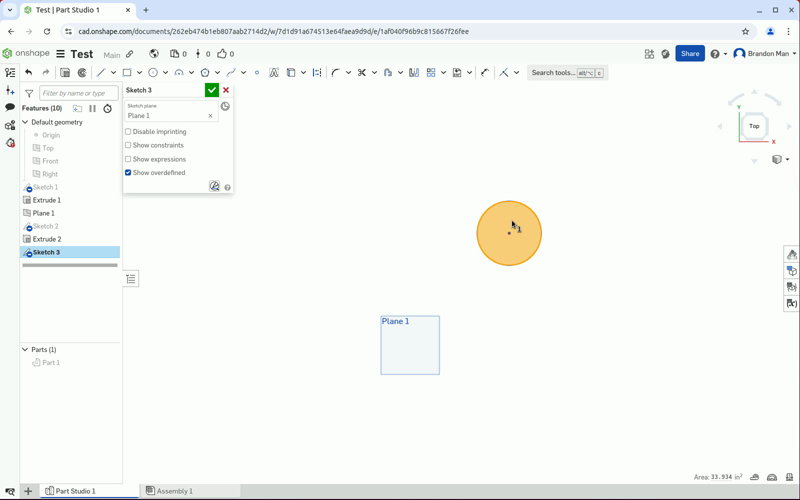
scroll(-6)
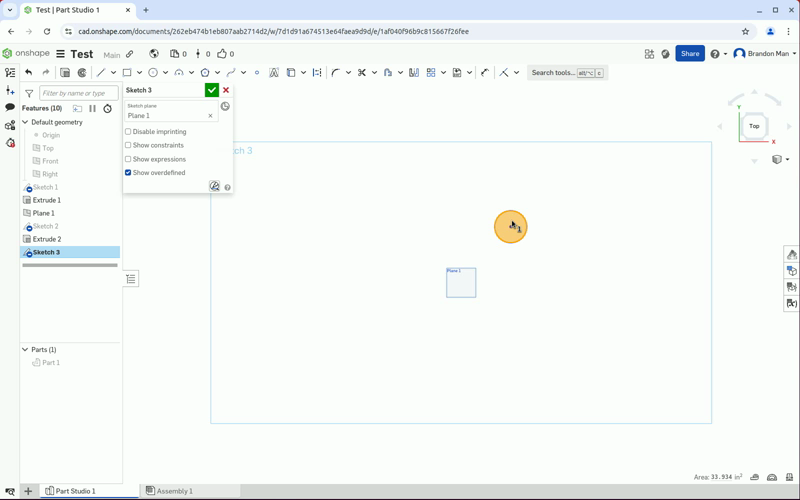
mouse_move(73, 352)
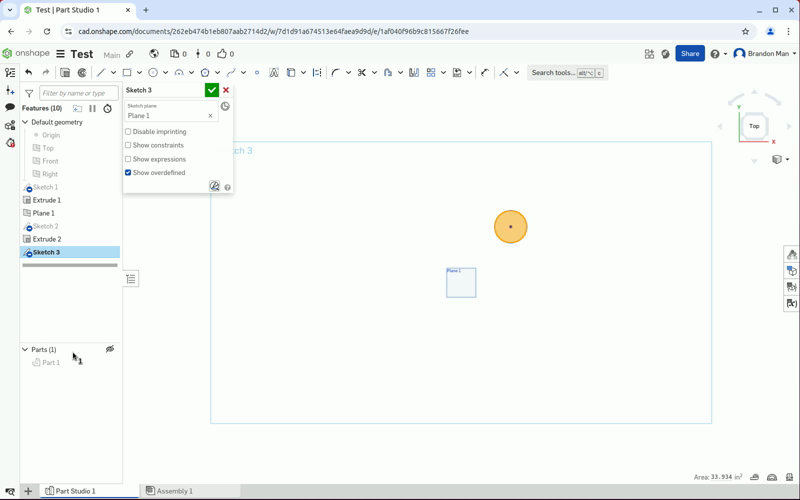
key(shift+y)
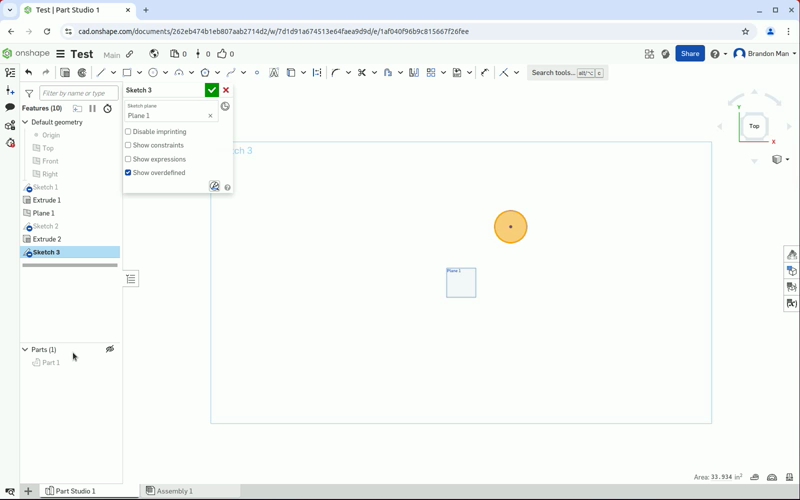
key(shift+e)
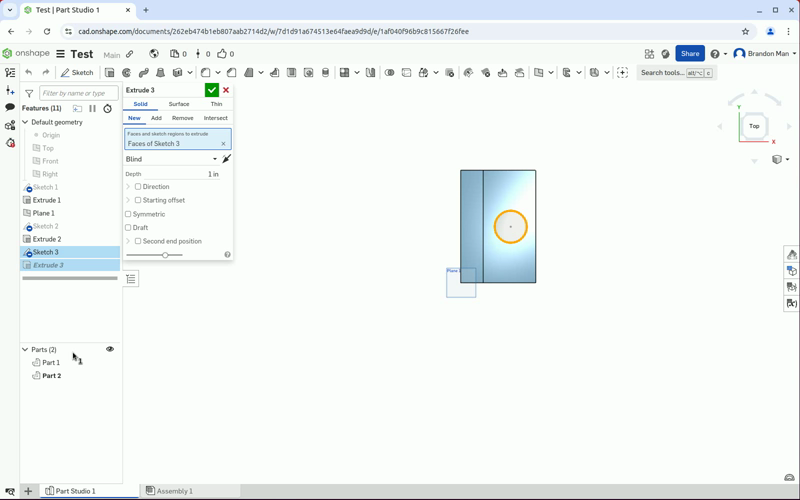
mouse_move(143, 106)
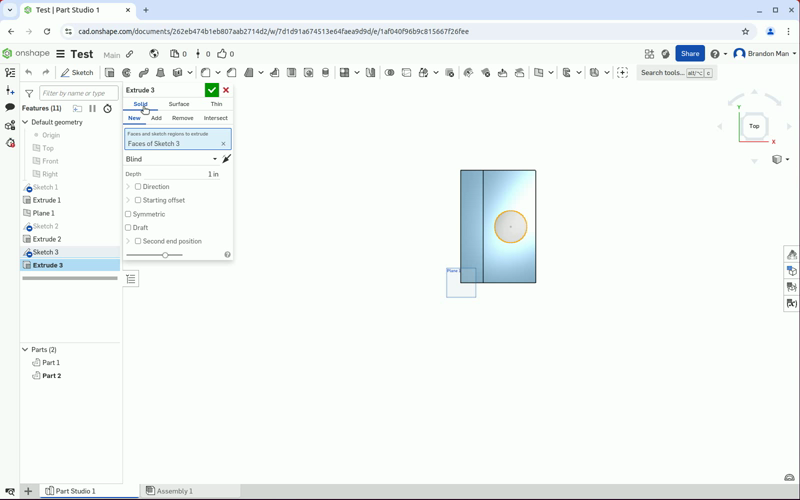
click(143, 106)
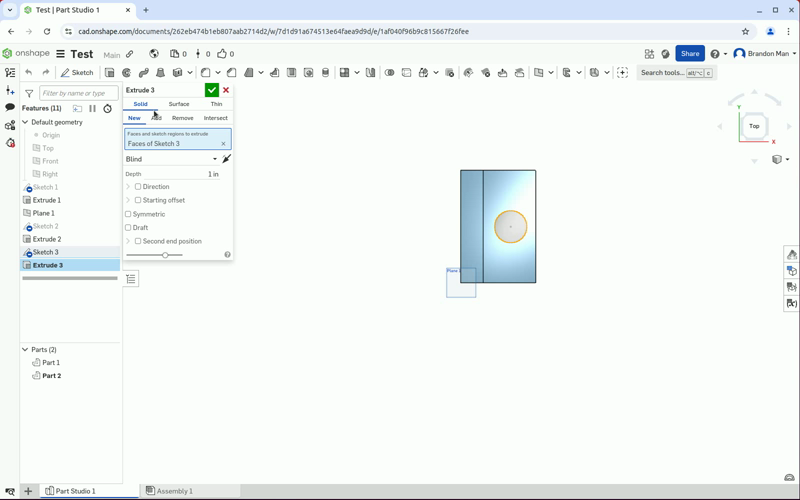
mouse_move(186, 120)
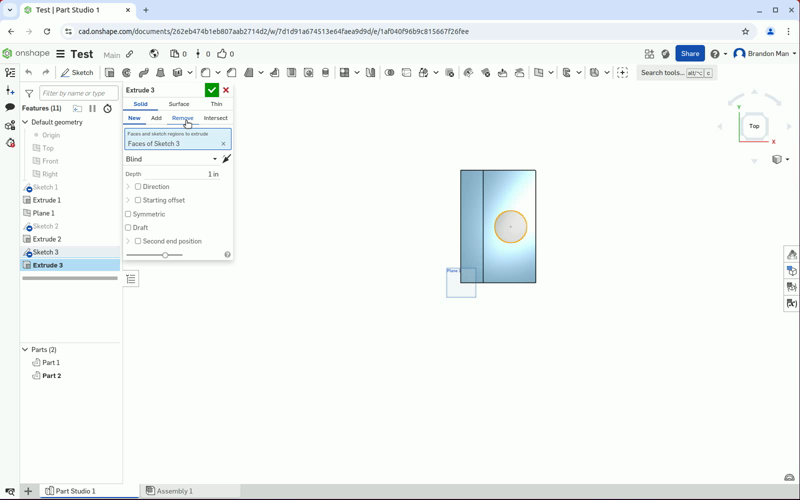
click(186, 120)
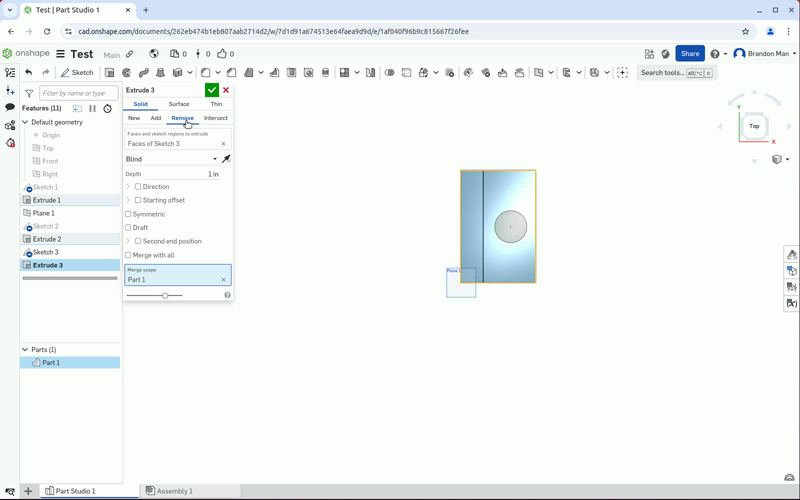
key(tab, 4)
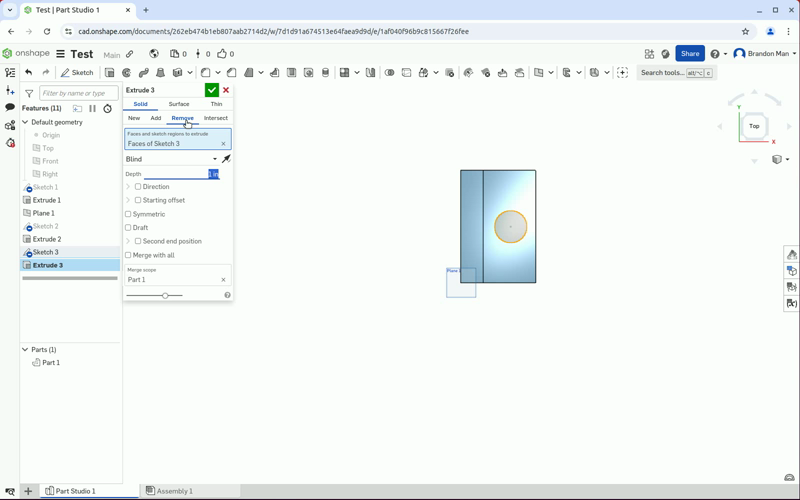
text(30.811)
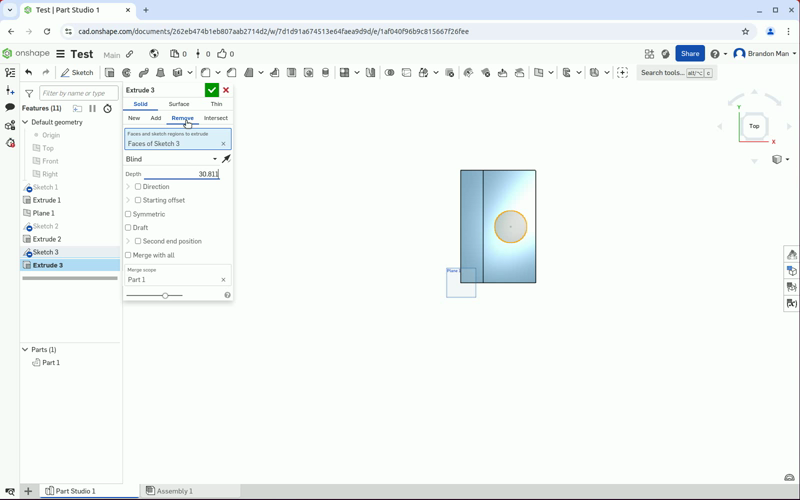
key(tab, 6)
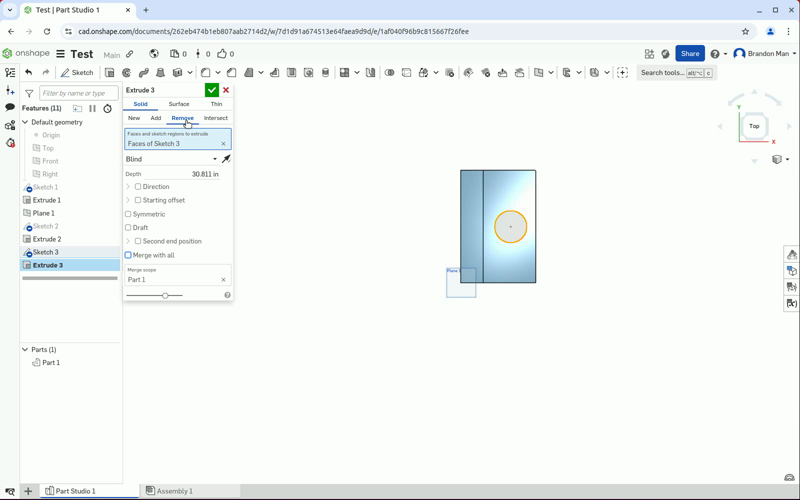
key(space)
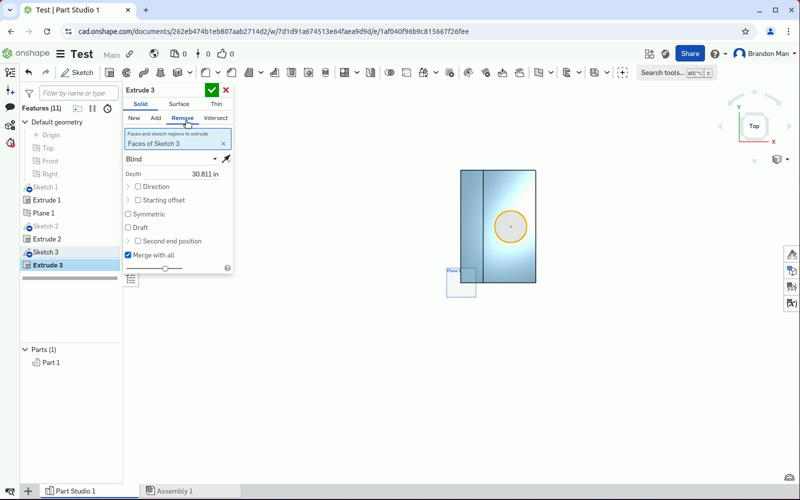
key(enter)
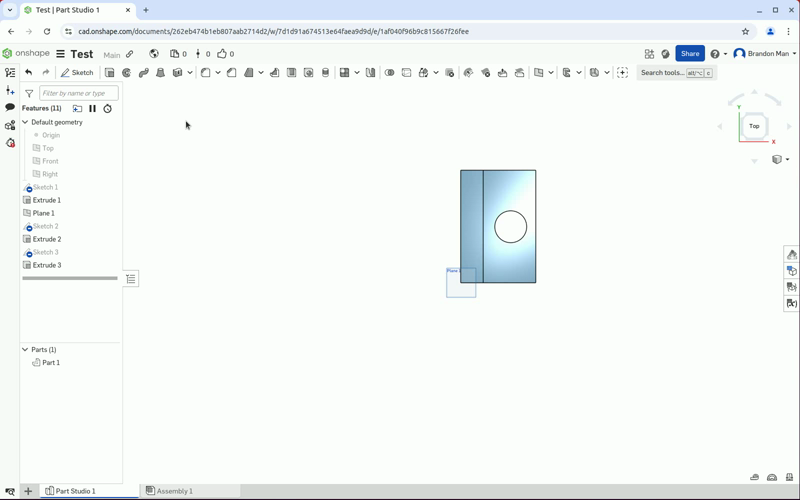
key(shift+h)
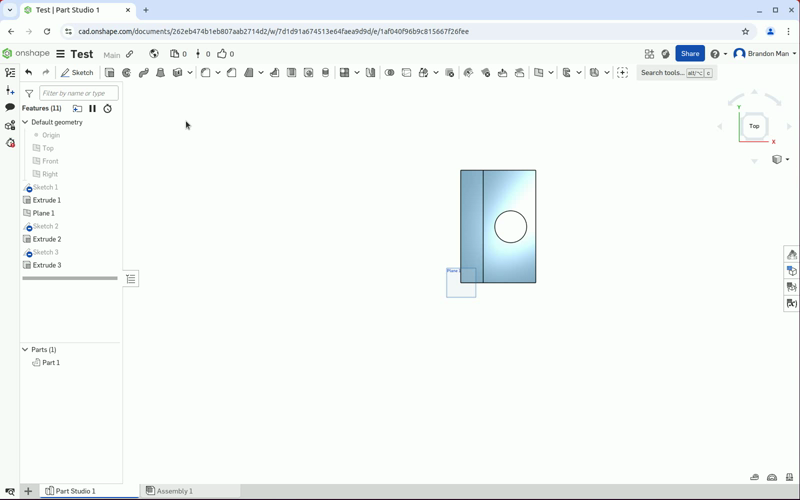
key(shift+h)
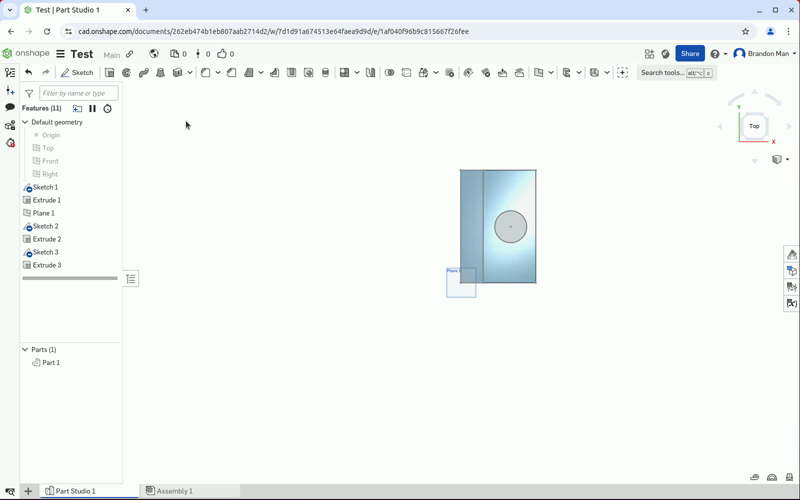
key(shift+7)
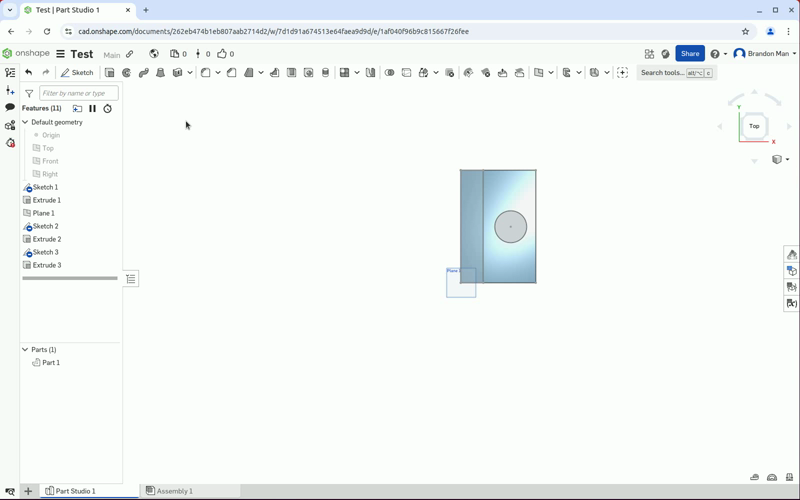
key(up, 3)
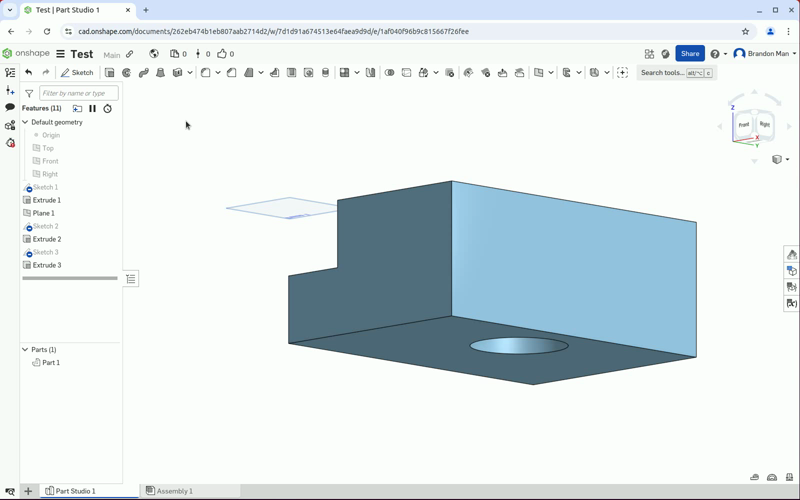
key(left, 3)
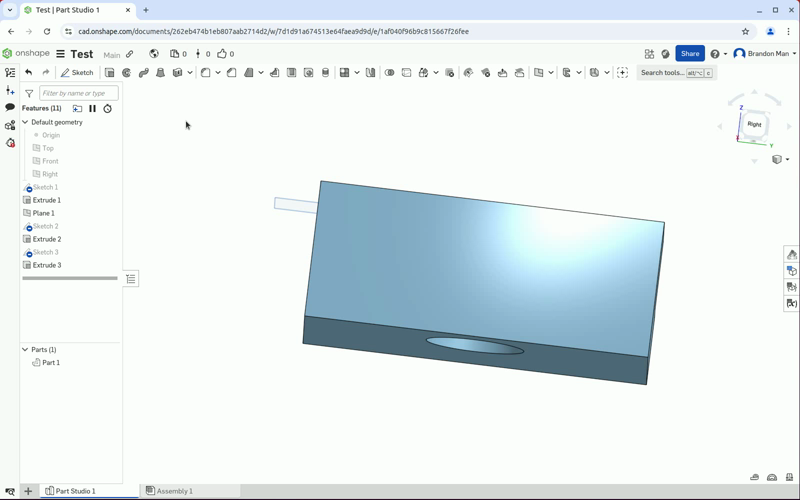
key(right, 3)
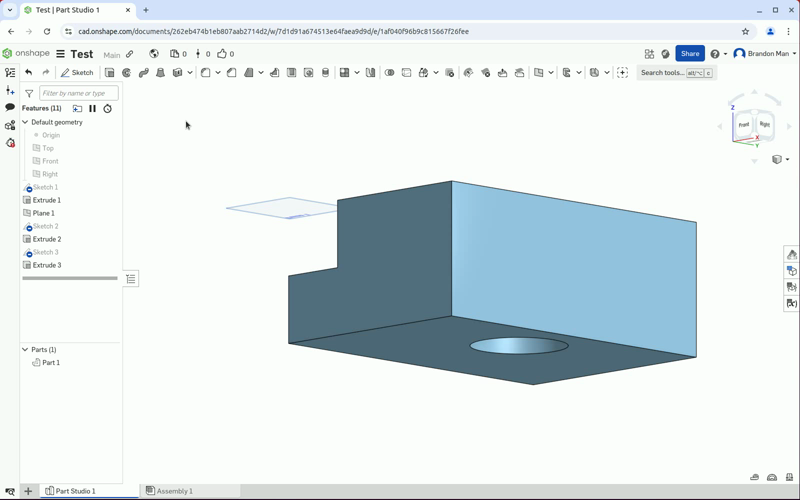
key(down, 3)
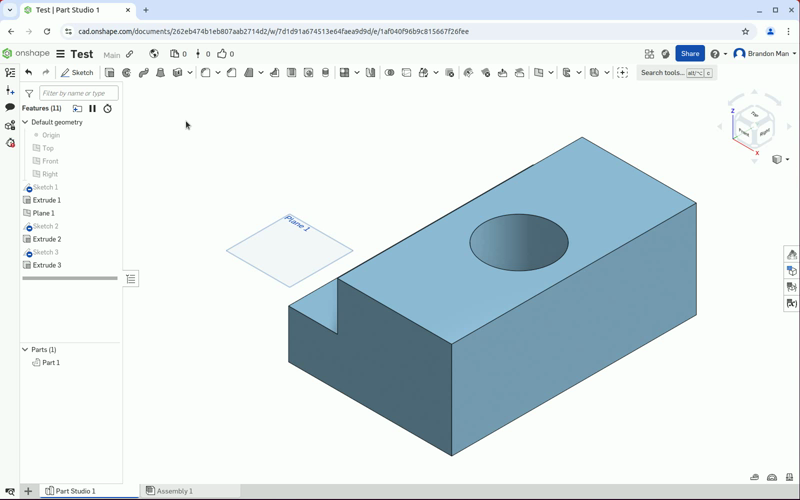
mouse_move(73, 189)
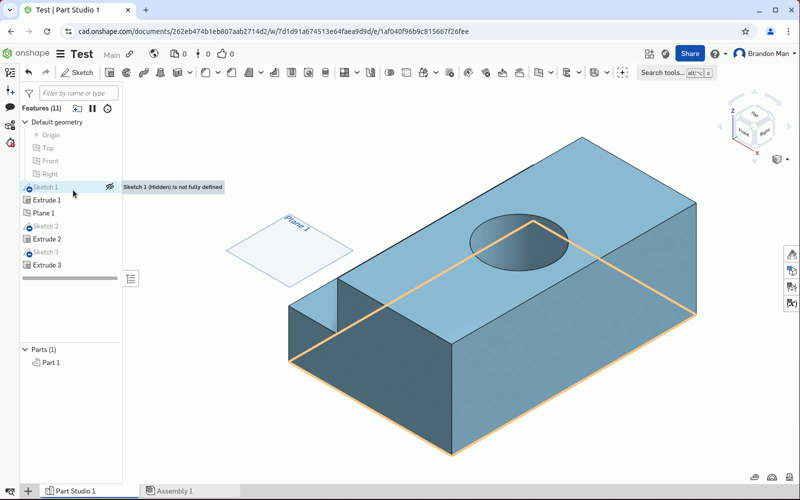
click(73, 189)